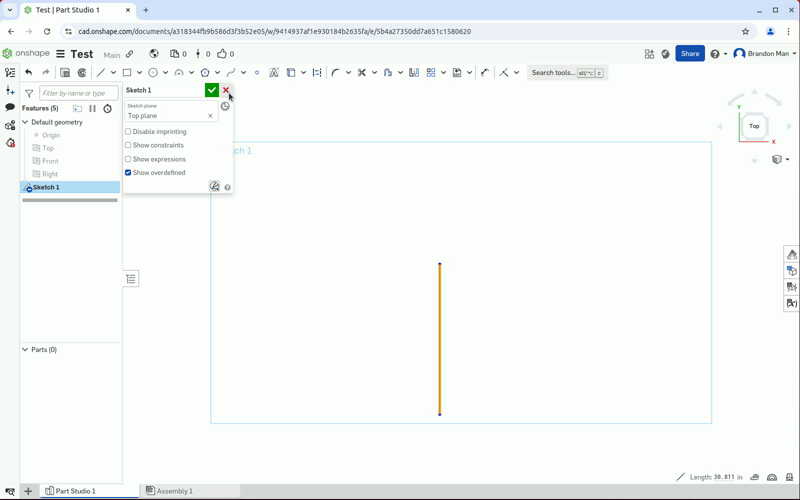
key(shift+h)
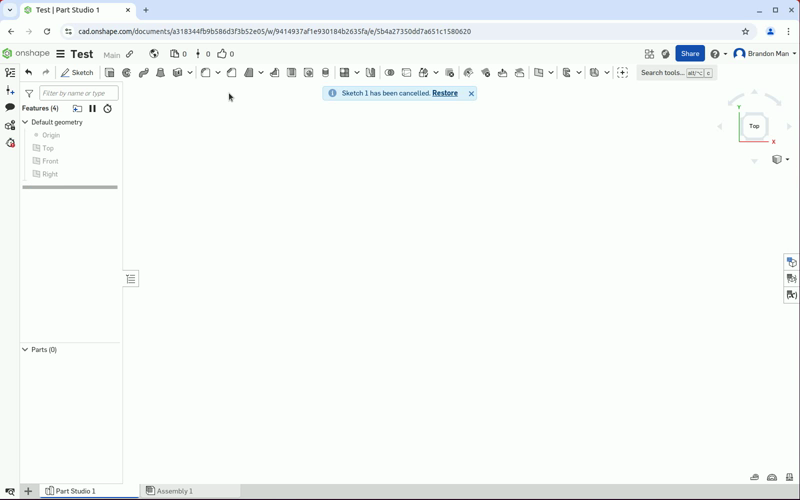
mouse_move(73, 352)
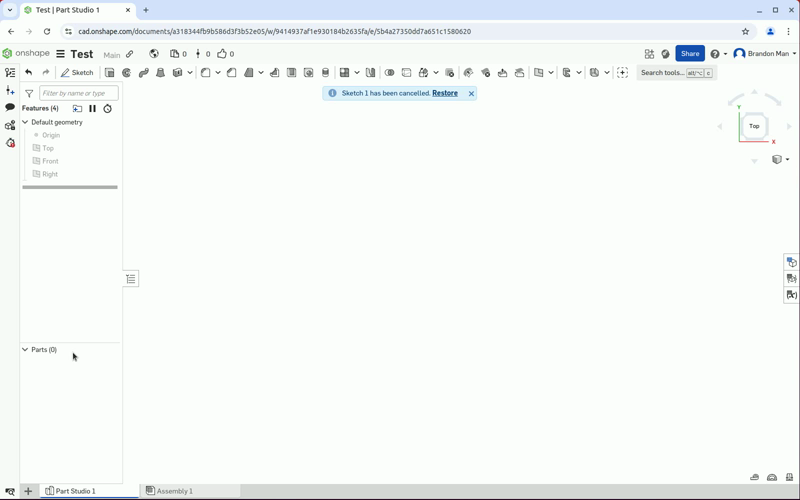
key(y)
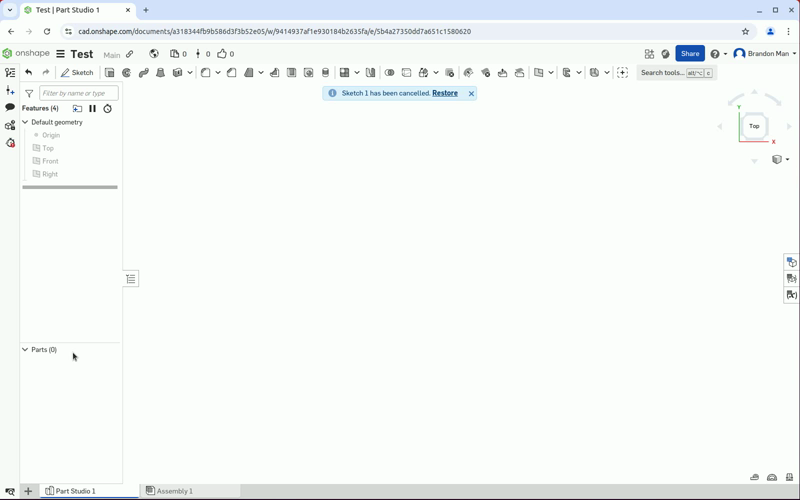
key(shift+p)
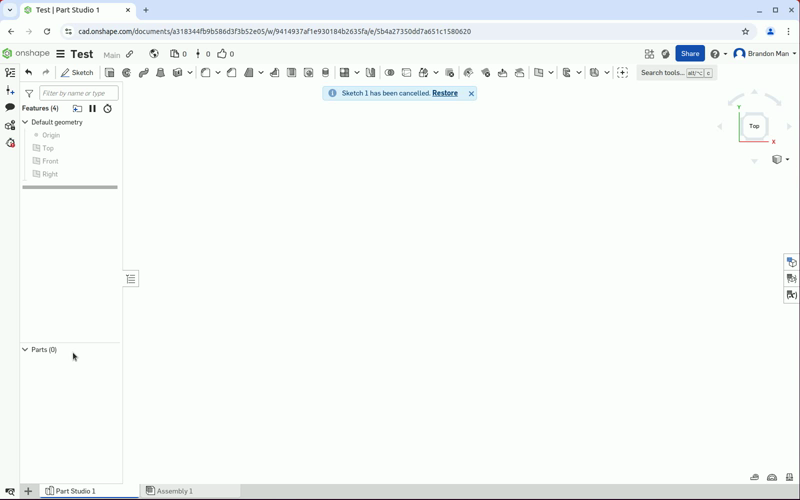
key(space)
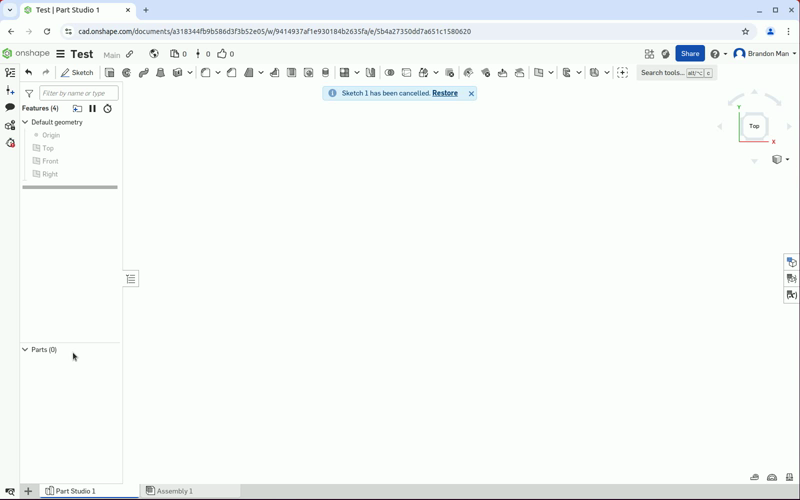
key_down(shift)
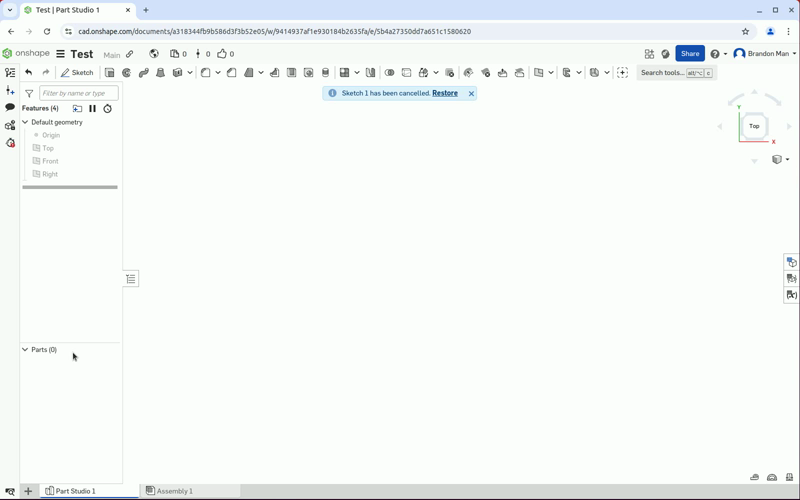
key(up)
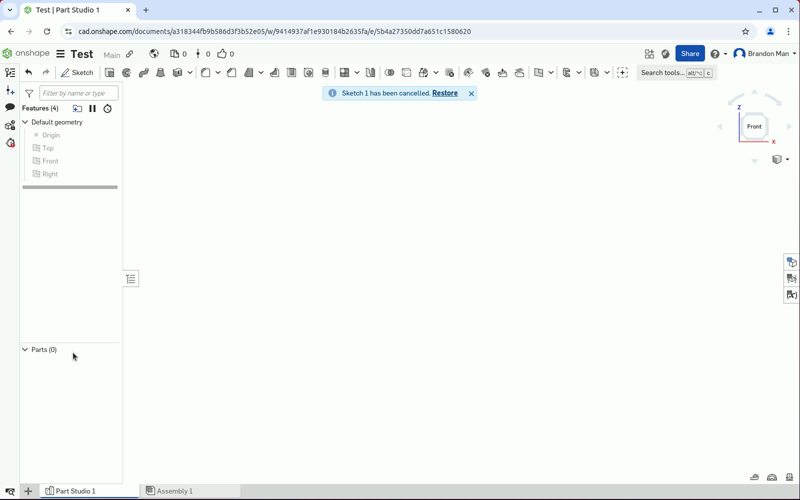
key_up(shift)
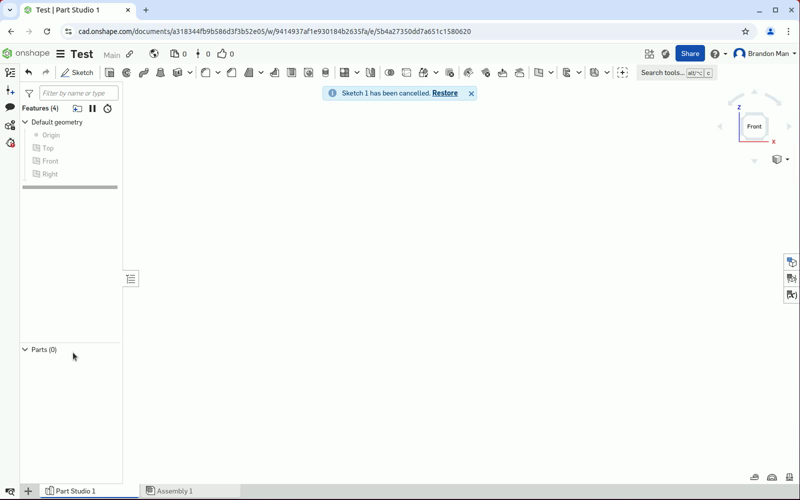
key(space)
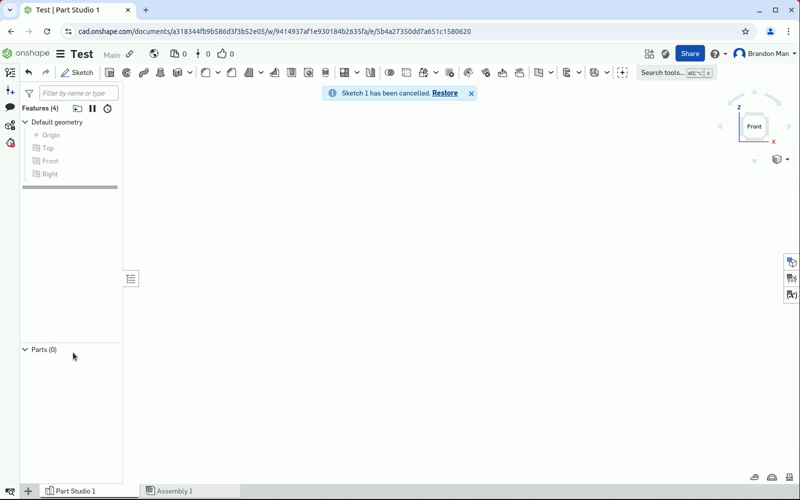
key_down(shift)
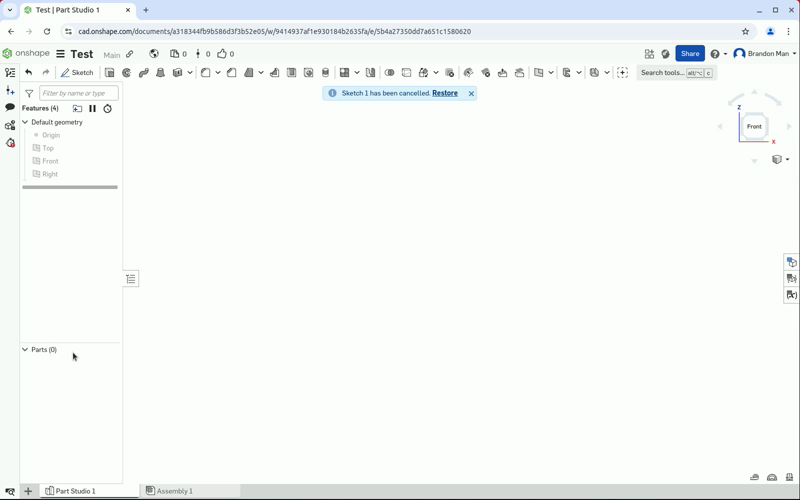
key(left)
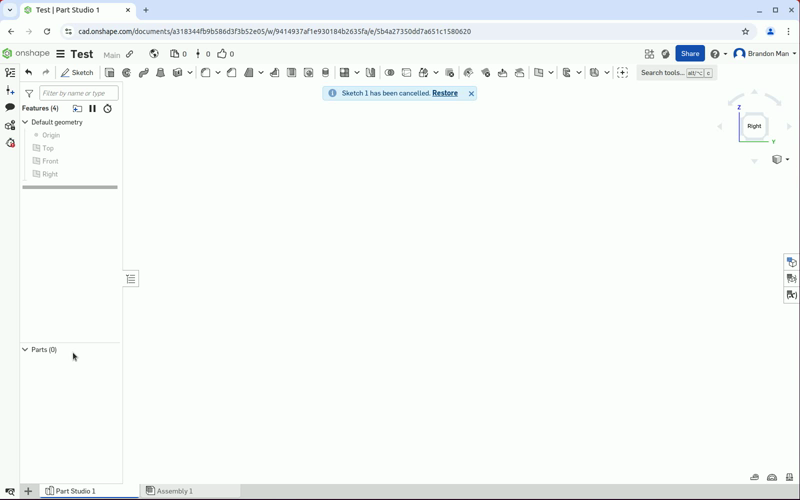
key_up(shift)
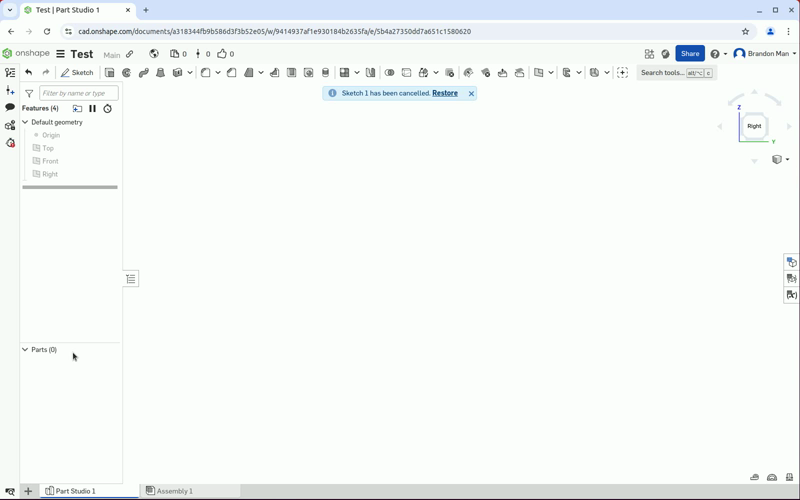
mouse_move(73, 352)
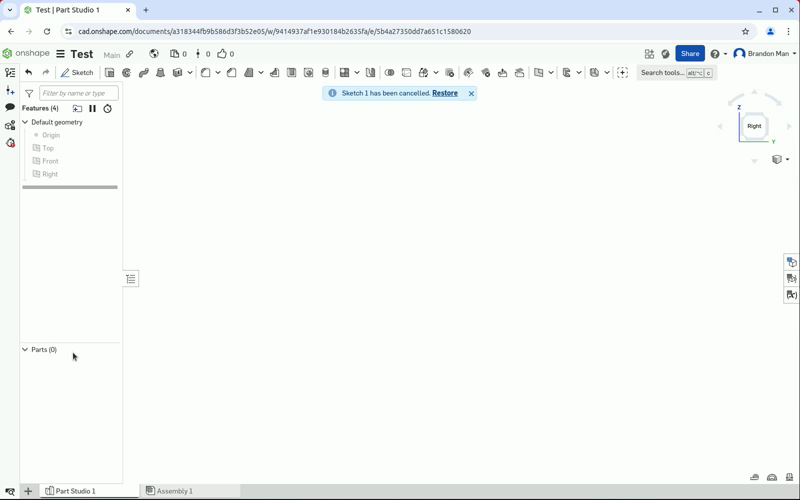
key(shift+y)
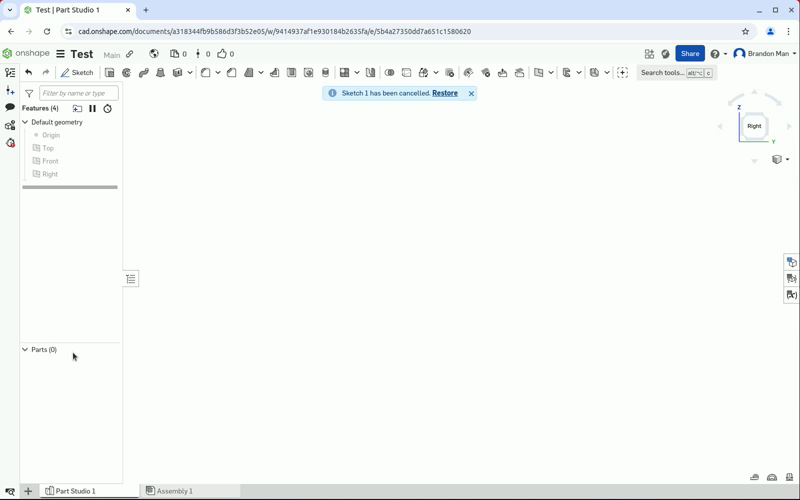
key(shift+s)
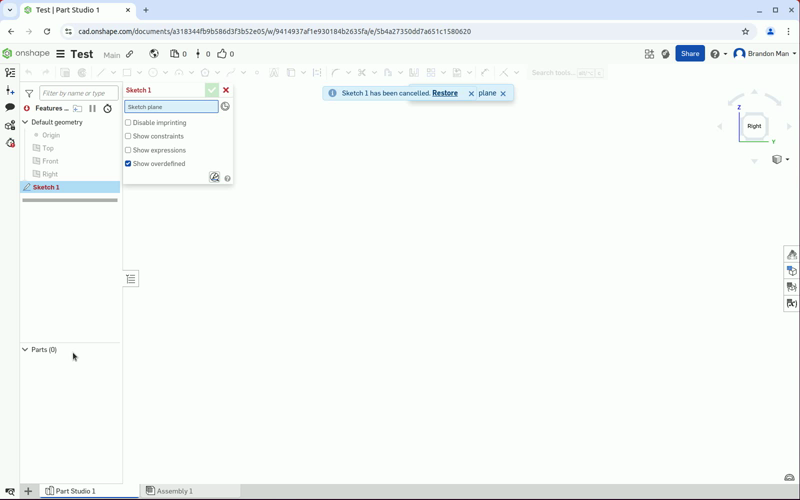
mouse_move(73, 176)
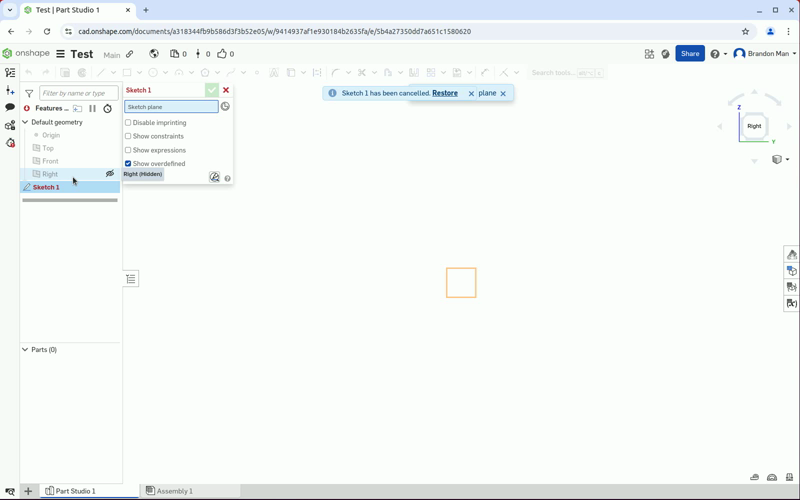
click(73, 176)
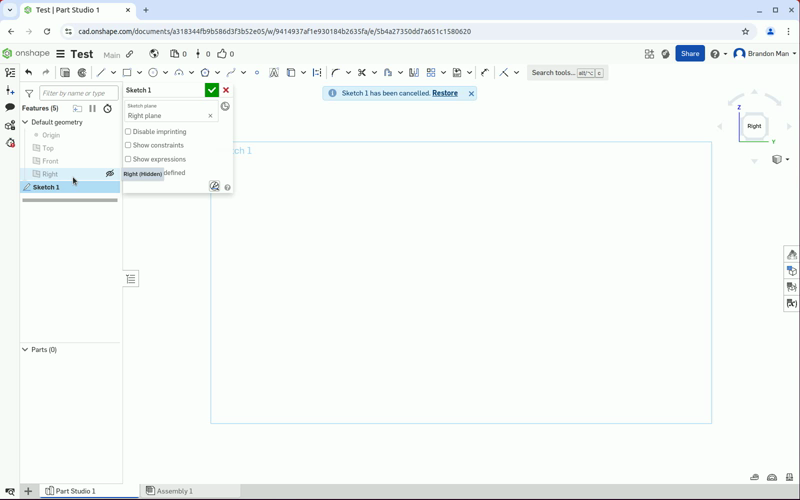
mouse_move(73, 352)
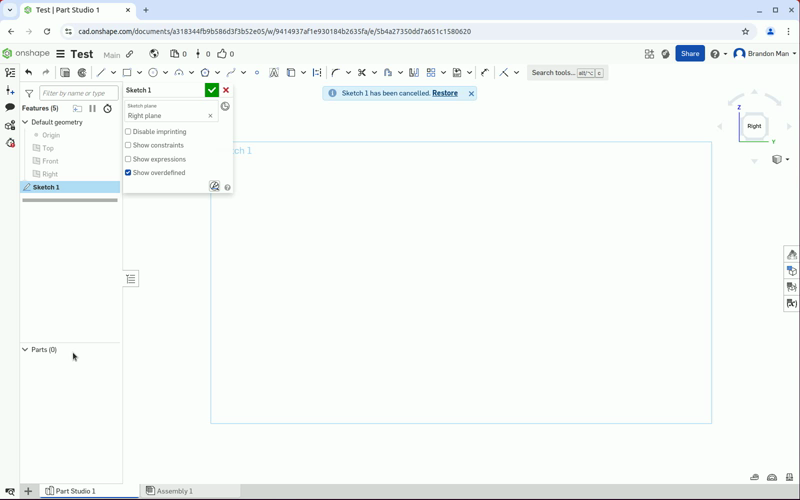
key(y)
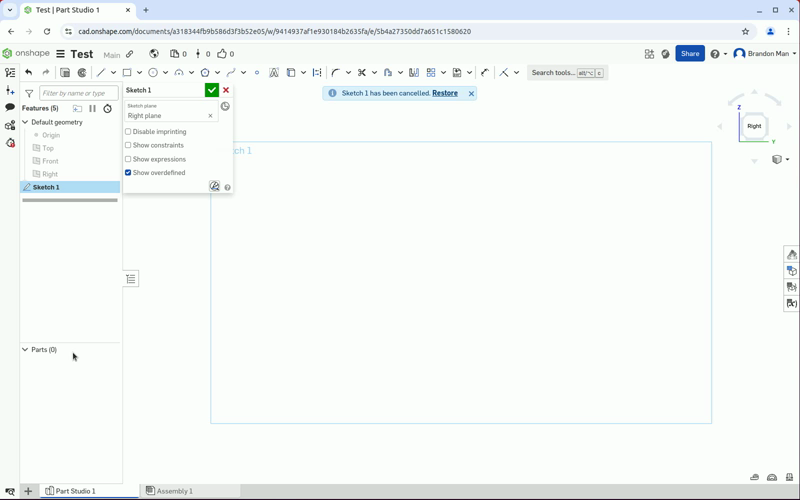
key(c)
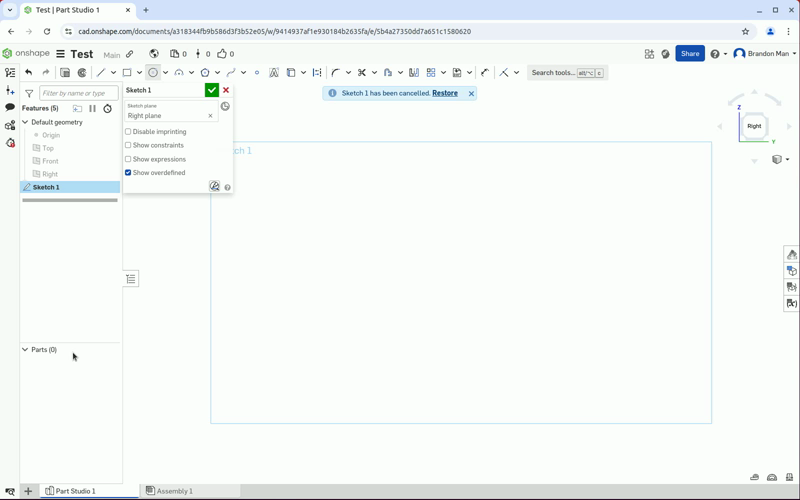
key_down(shift)
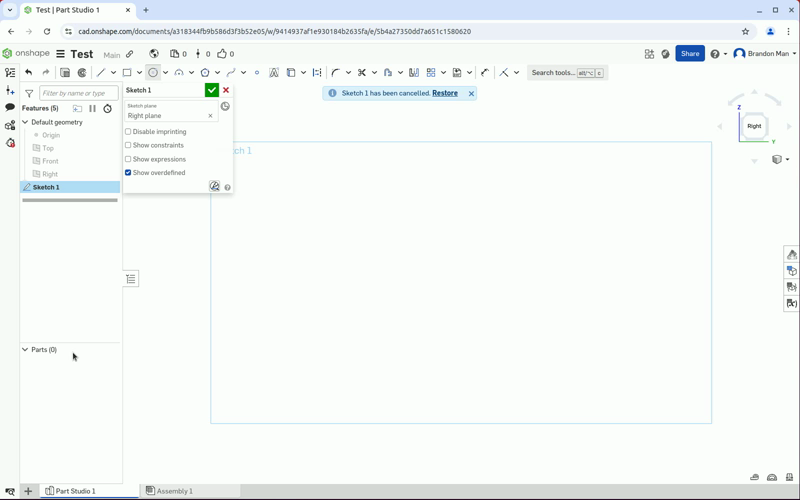
mouse_move(461, 282)
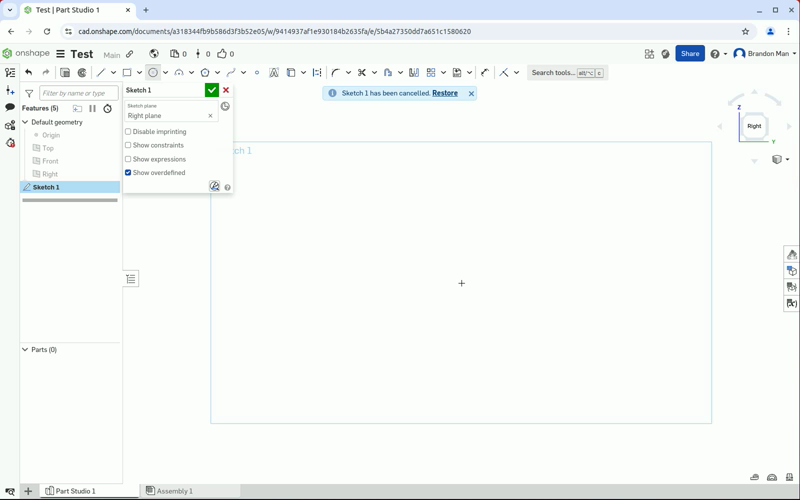
click(461, 282)
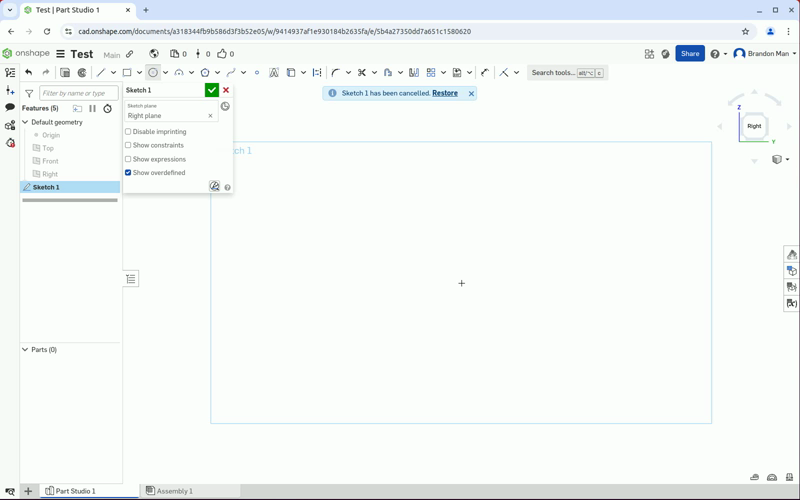
key_up(shift)
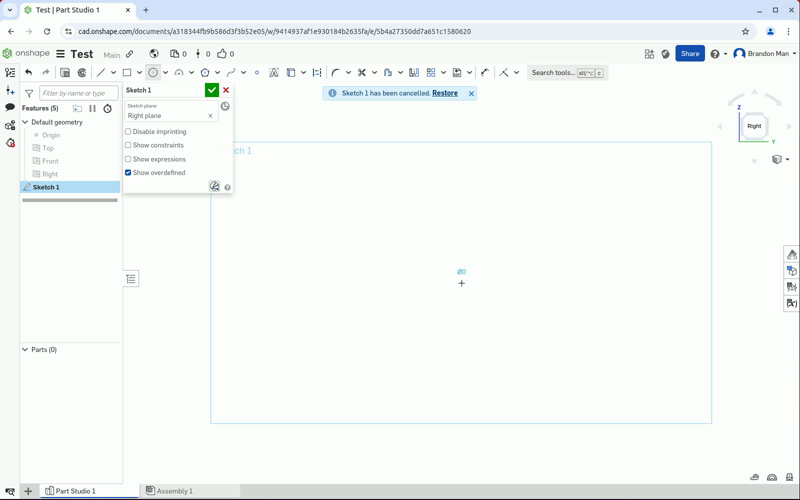
mouse_move(567, 282)
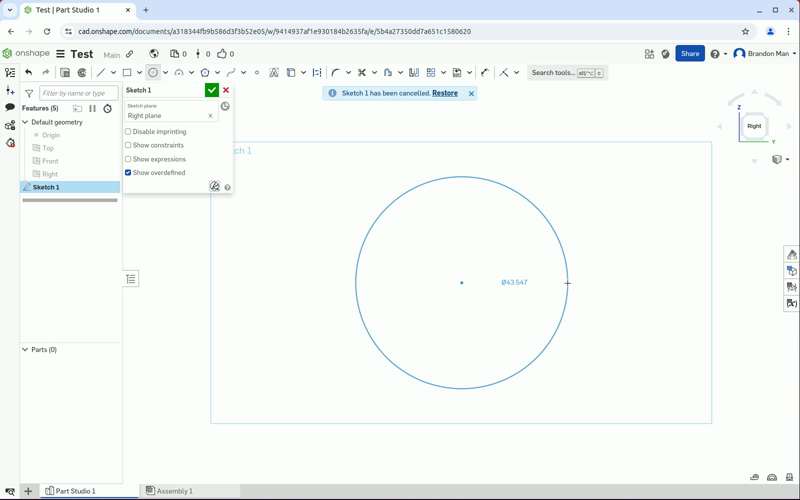
click(567, 282)
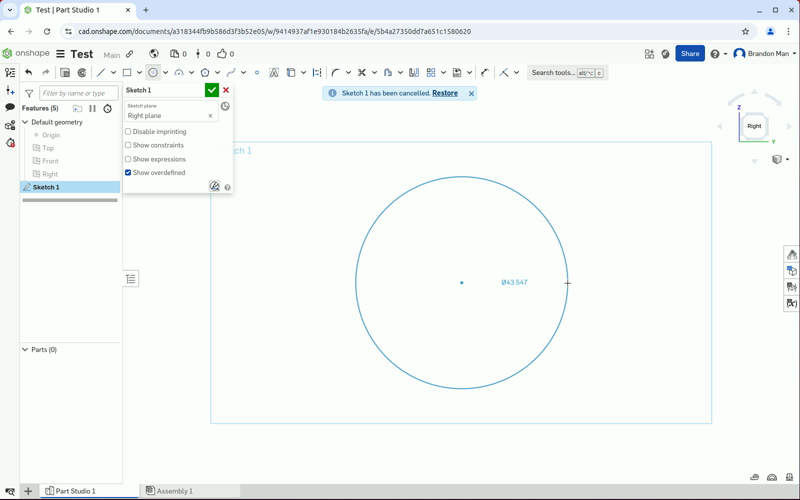
key(esc)
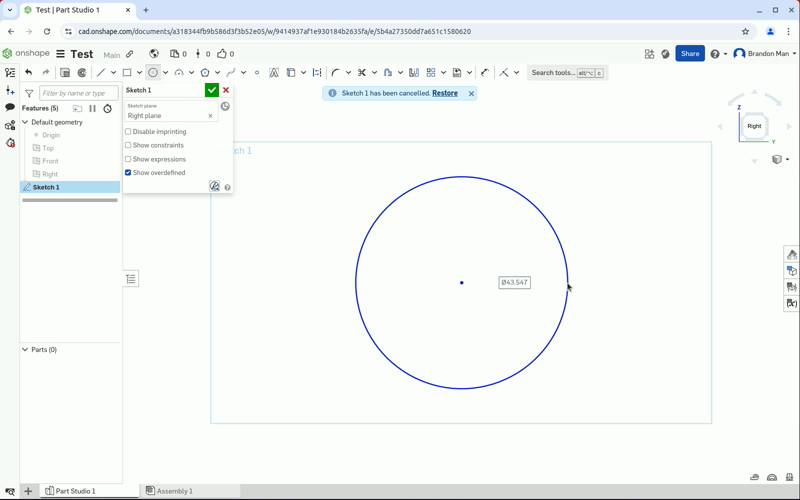
key(c)
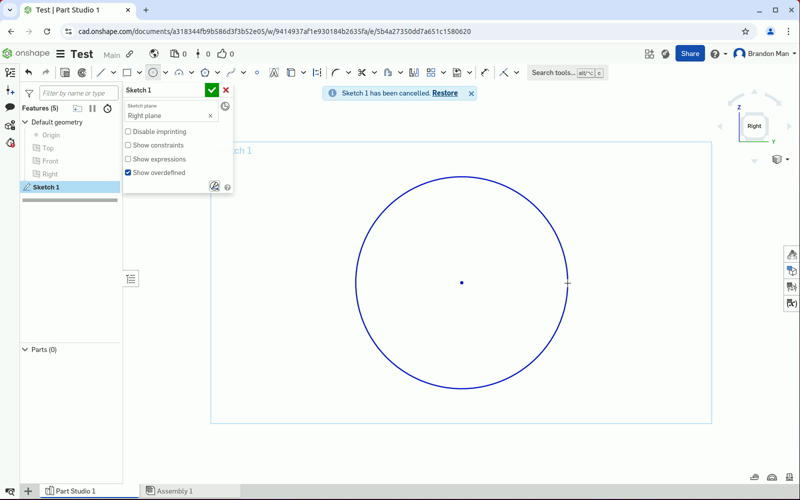
key_down(shift)
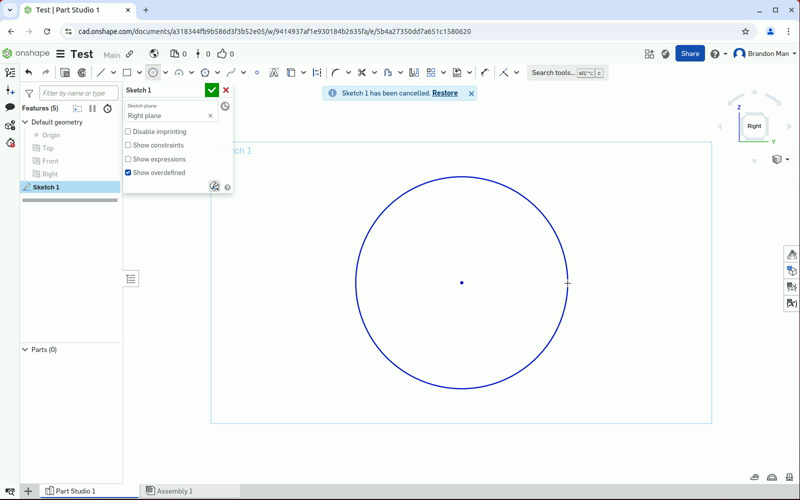
mouse_move(461, 282)
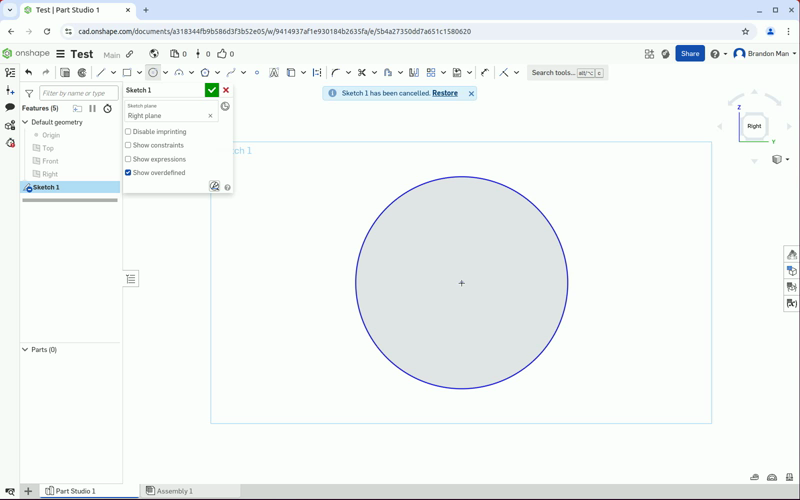
click(461, 282)
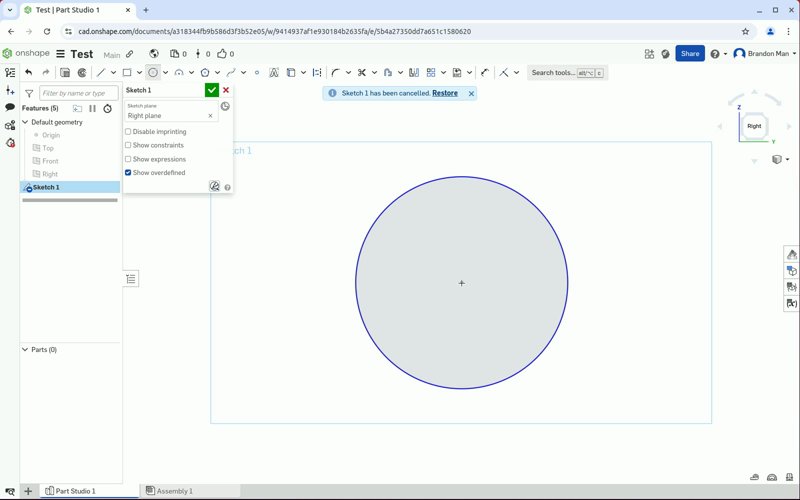
key_up(shift)
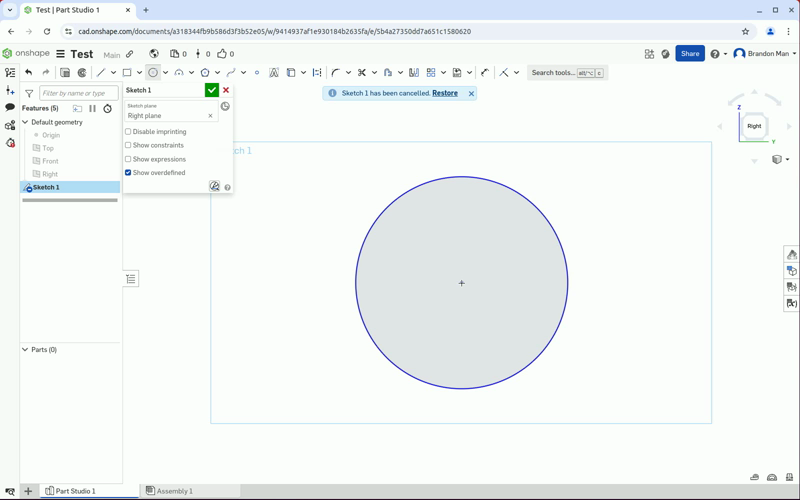
mouse_move(477, 282)
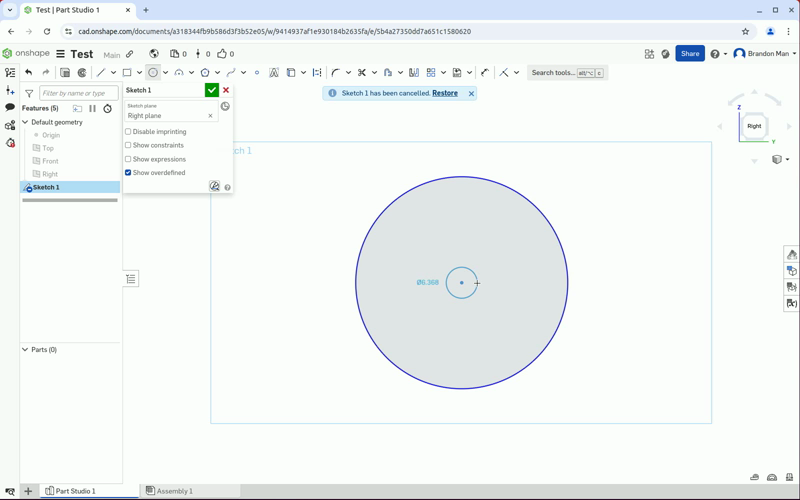
click(477, 282)
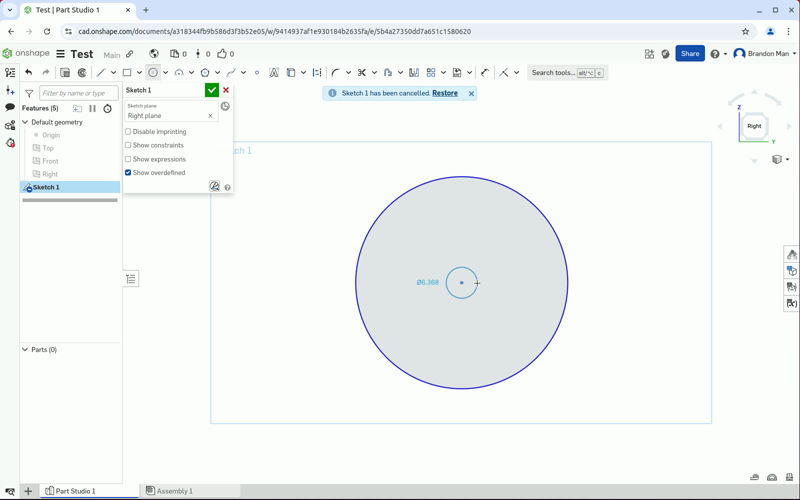
key(esc)
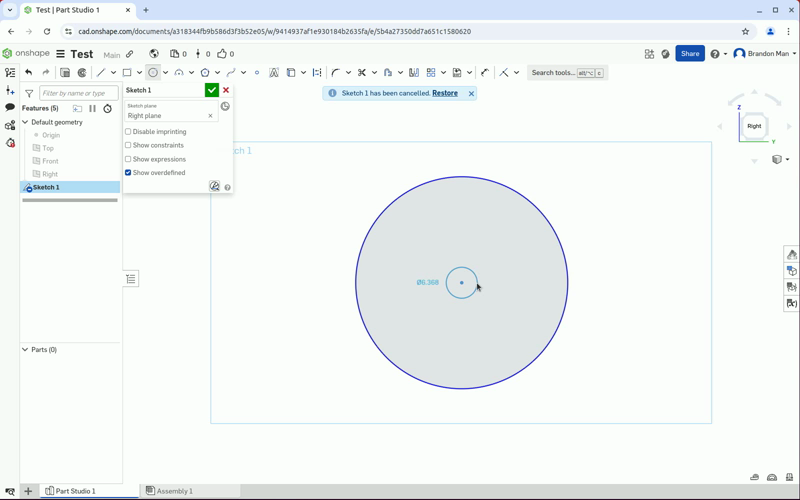
mouse_move(528, 326)
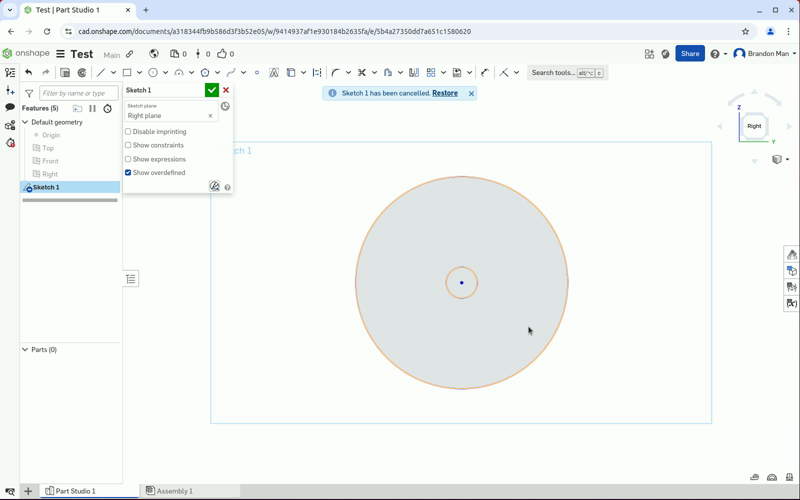
click(528, 326)
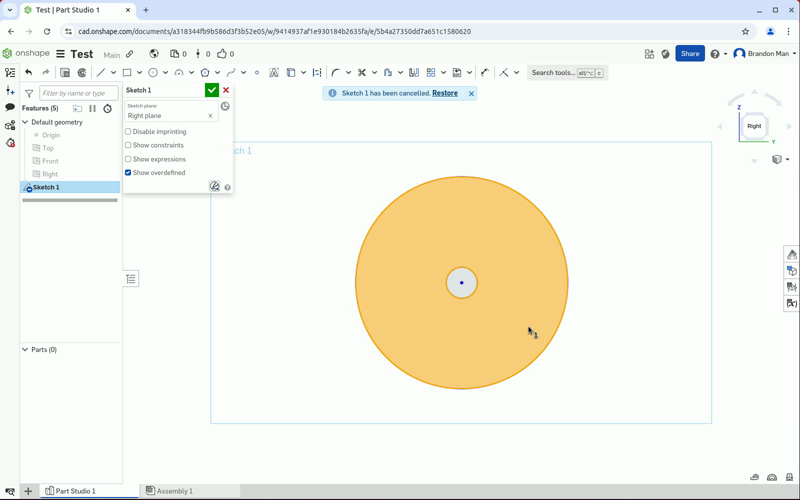
mouse_move(73, 352)
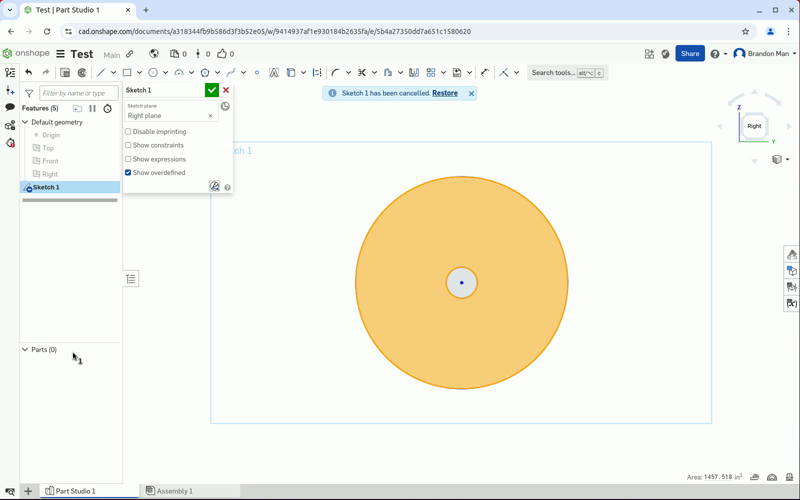
key(shift+y)
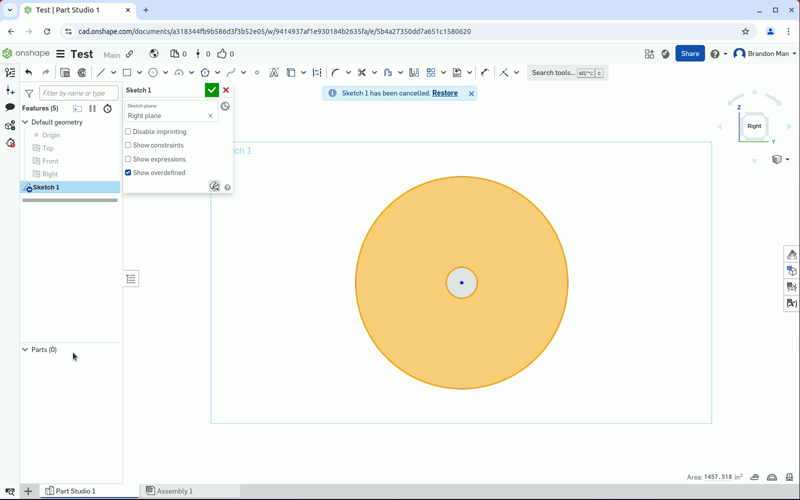
key(shift+e)
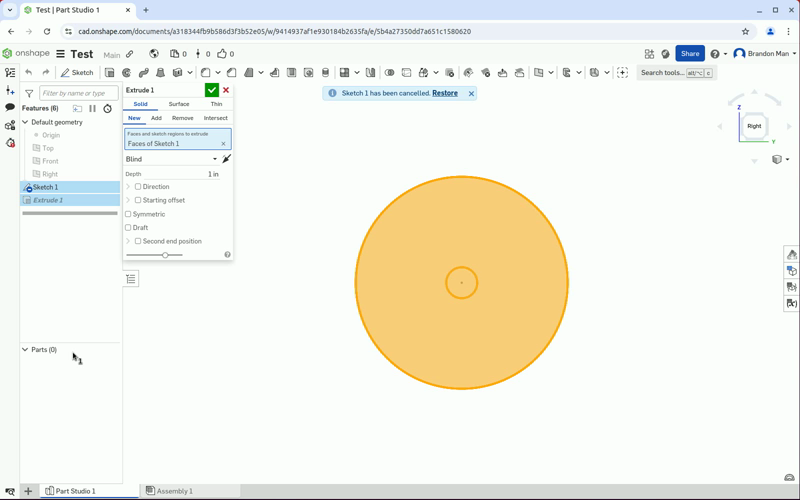
mouse_move(143, 106)
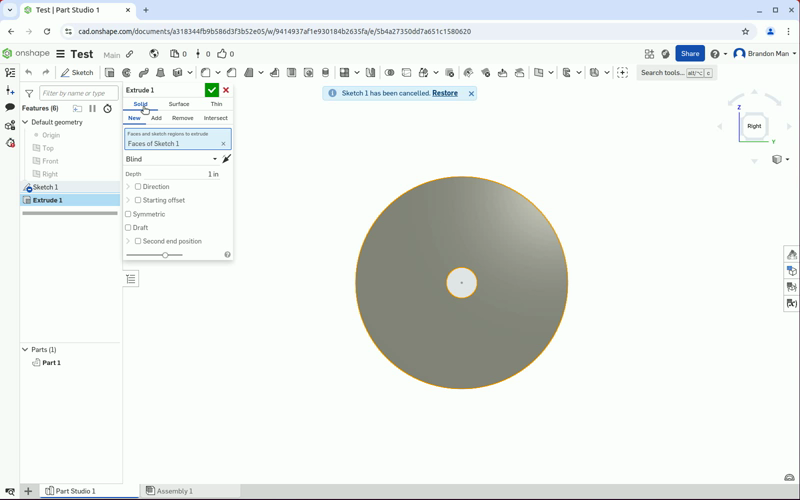
click(143, 106)
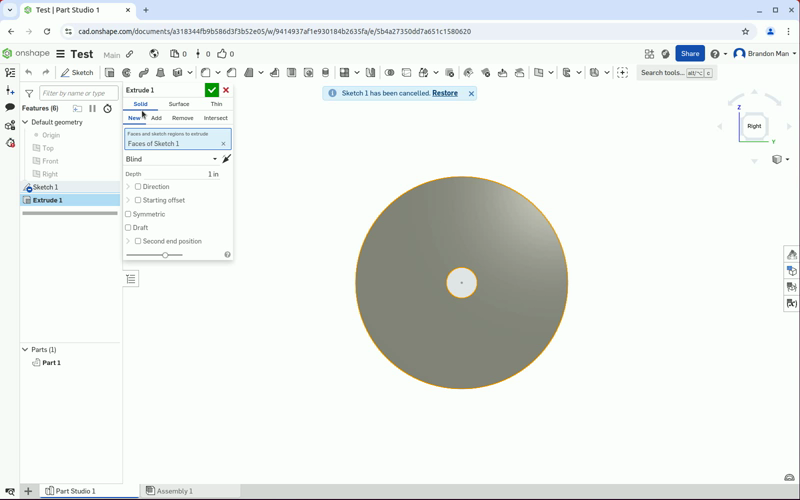
mouse_move(137, 120)
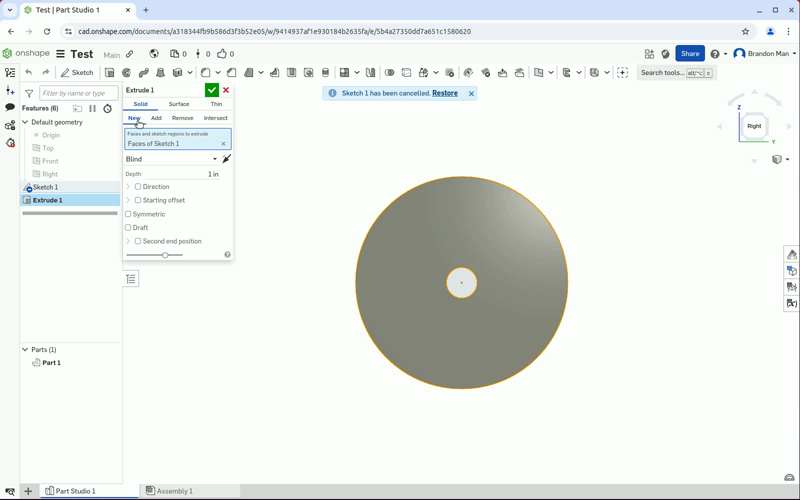
click(137, 120)
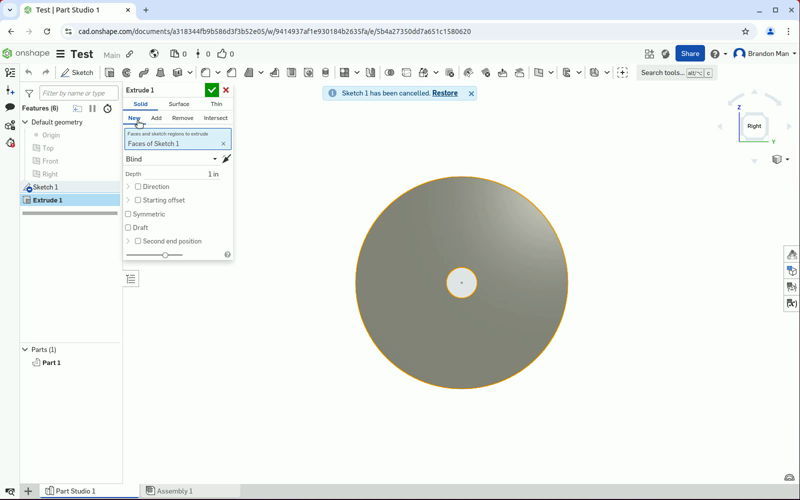
key(tab, 4)
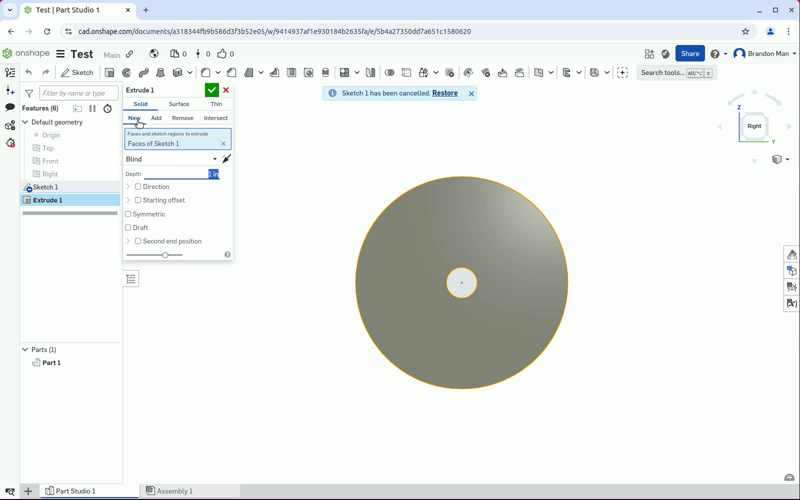
text(4.814)
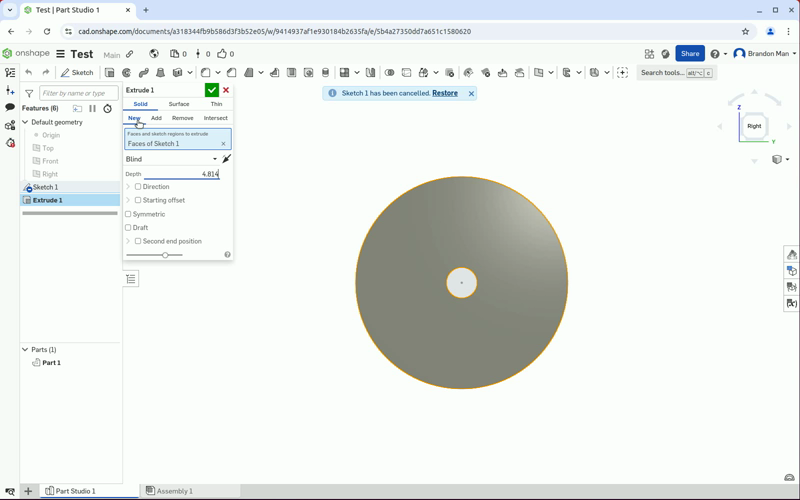
key(enter)
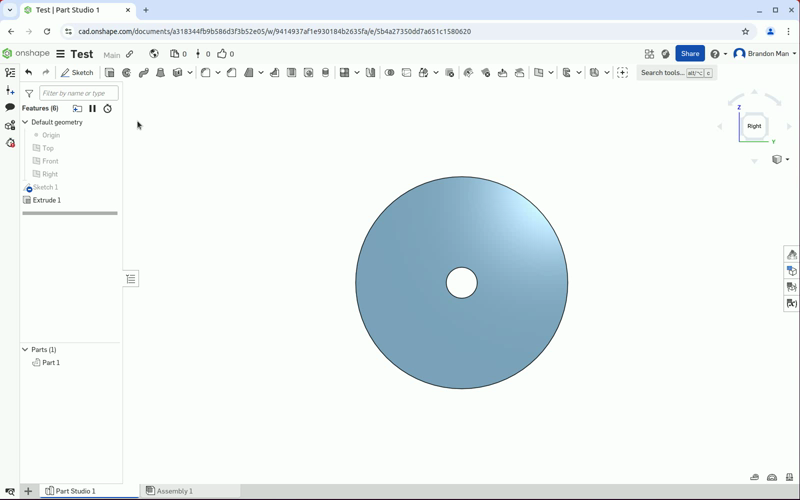
key(shift+h)
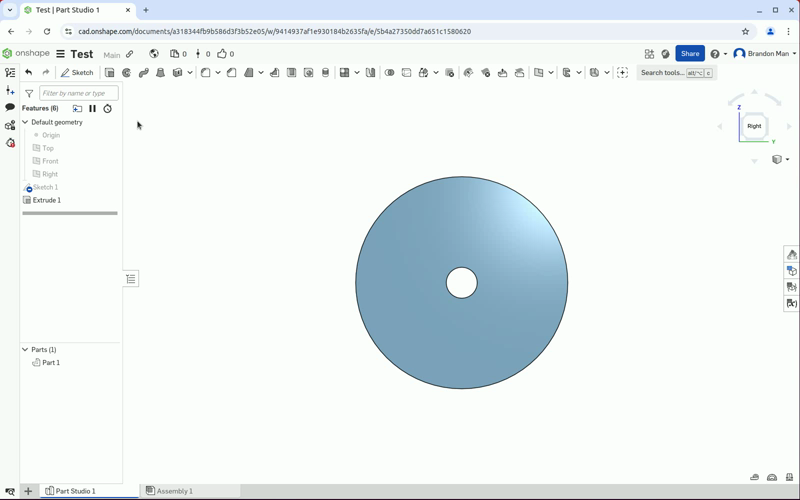
key(shift+h)
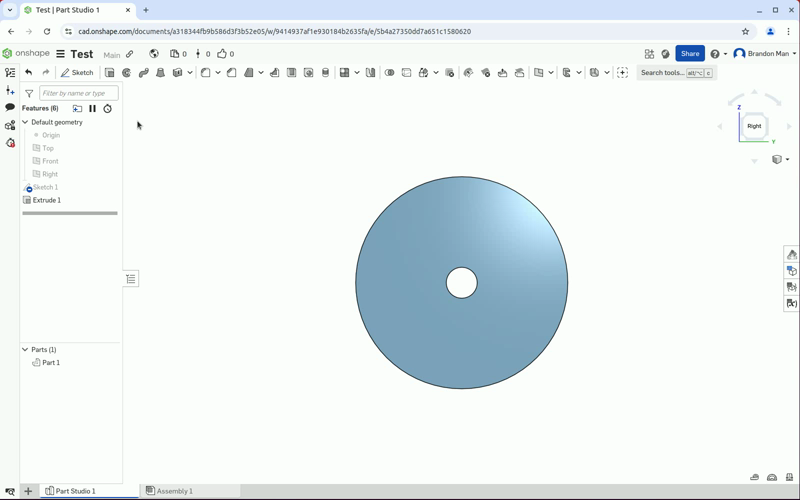
mouse_move(73, 189)
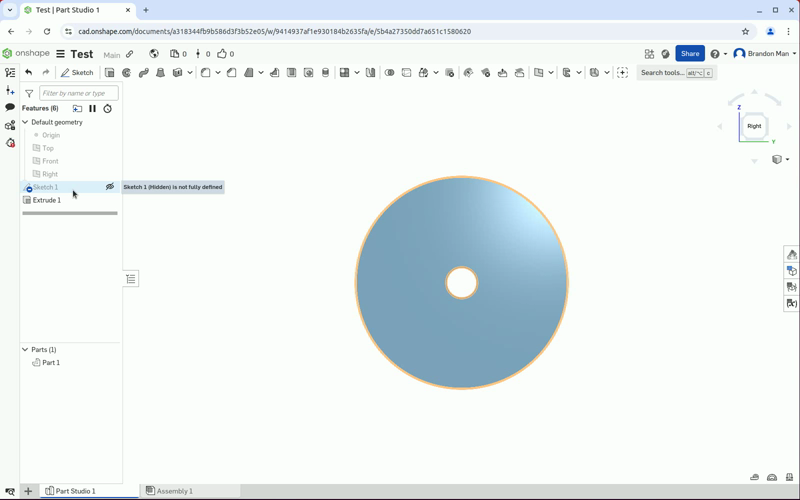
click(73, 189)
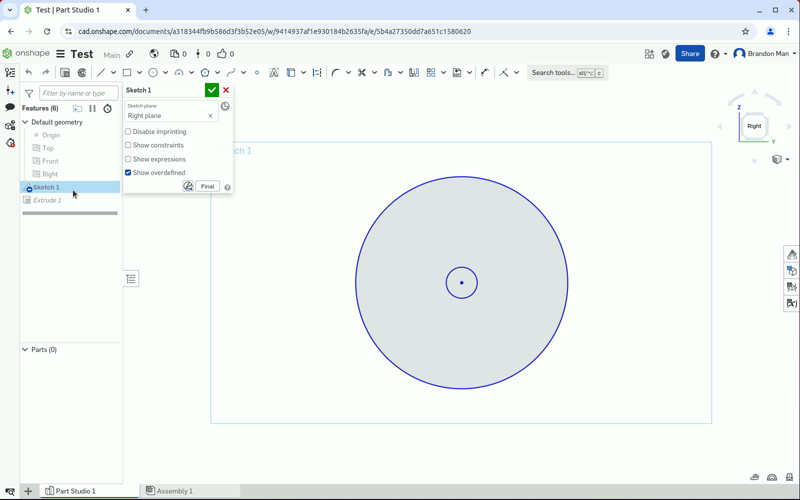
mouse_move(229, 92)
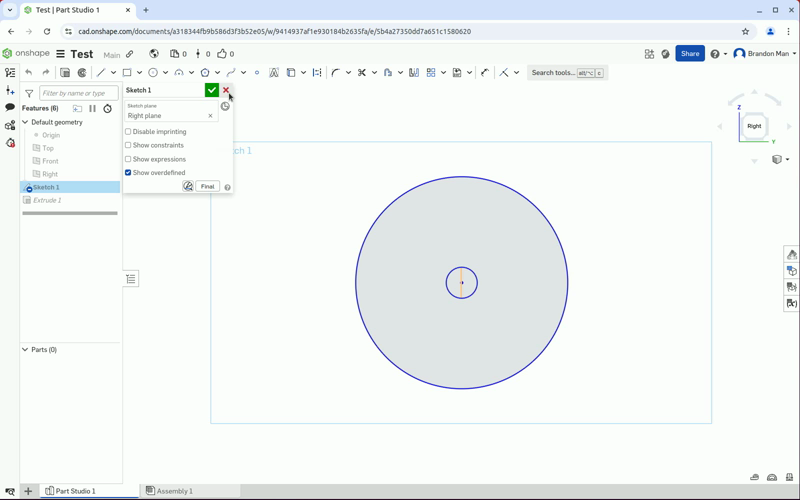
click(229, 92)
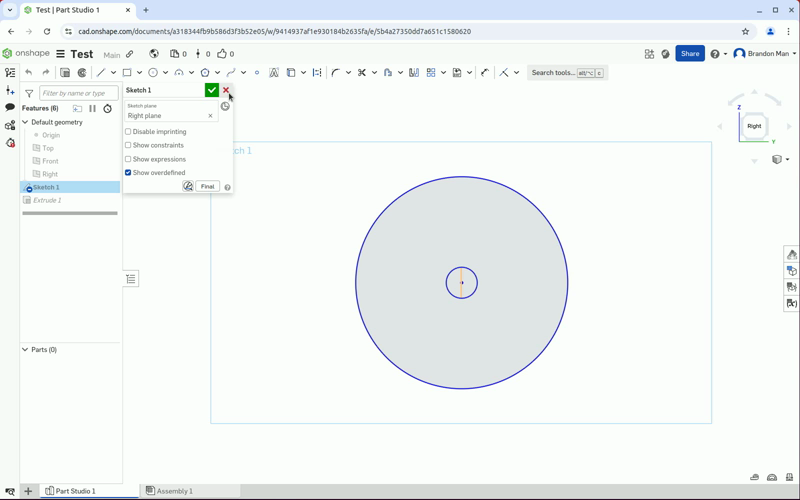
key(shift+s)
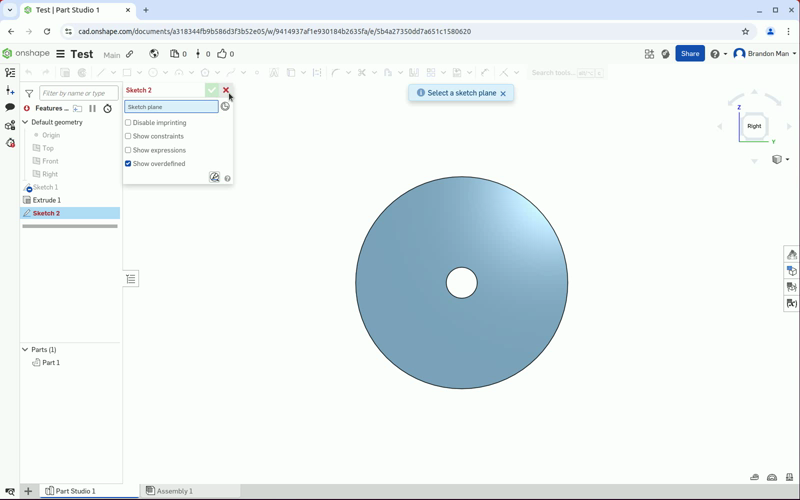
mouse_move(73, 176)
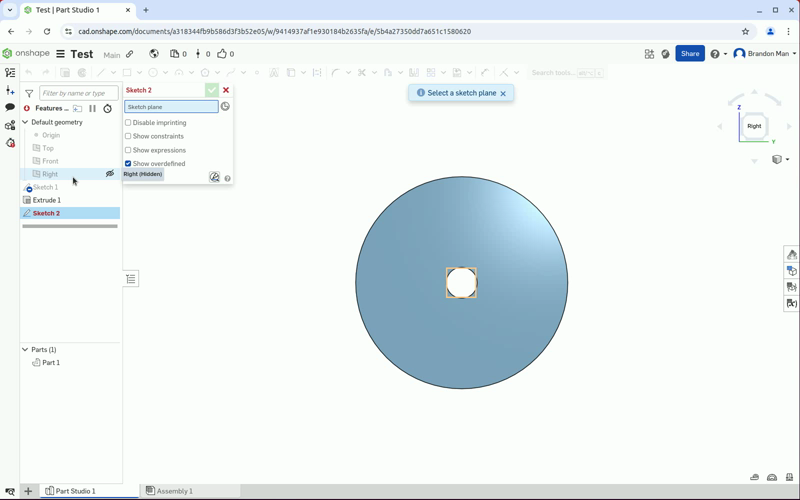
click(73, 176)
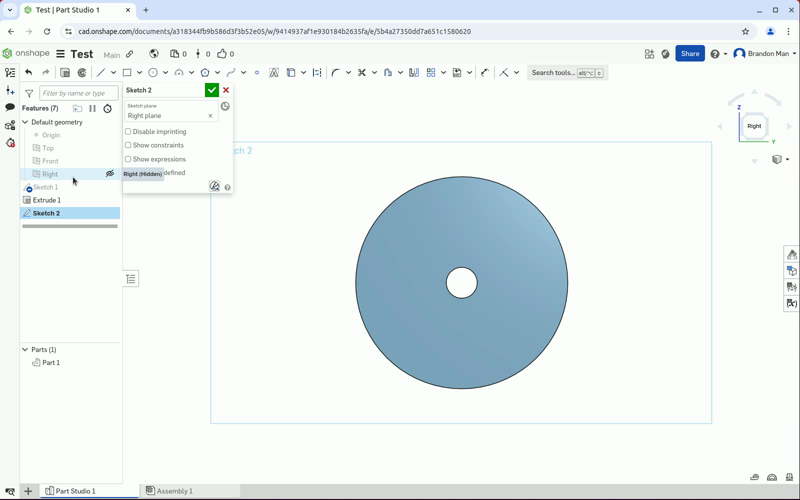
mouse_move(73, 352)
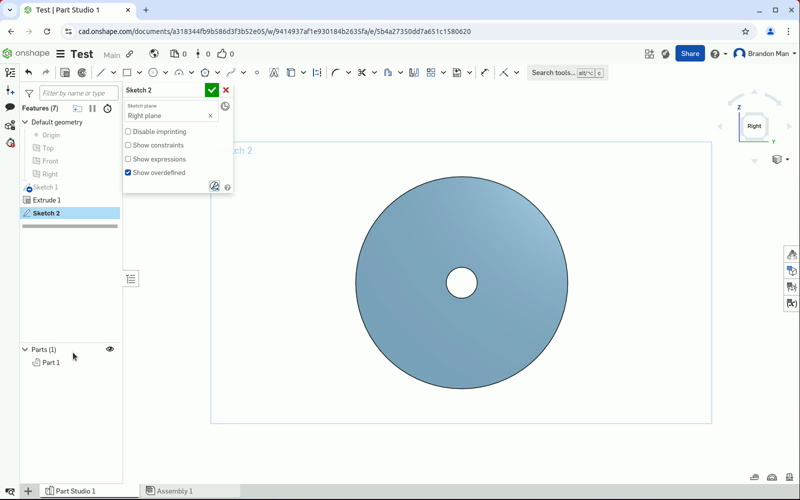
key(y)
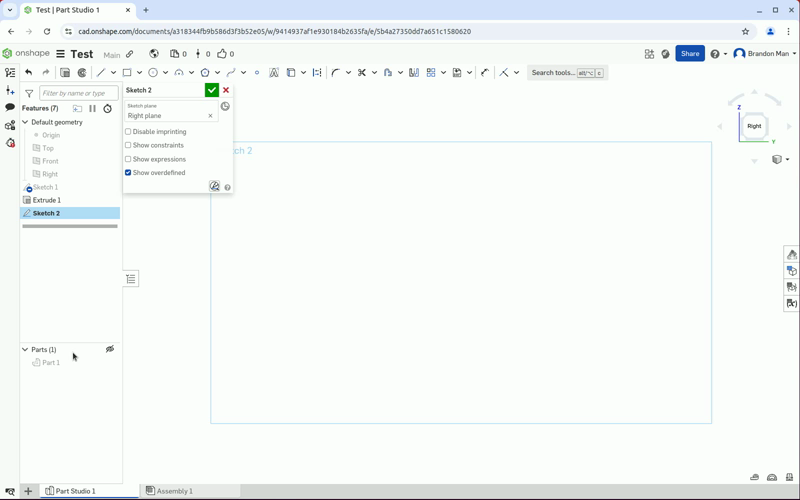
key(c)
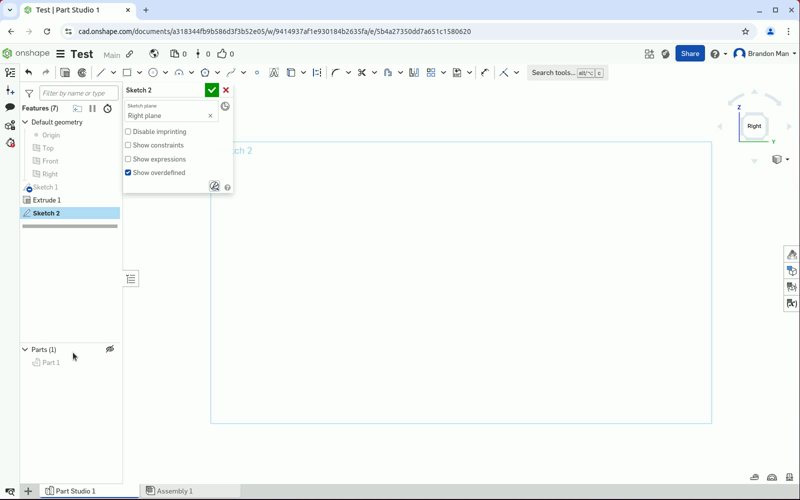
key_down(shift)
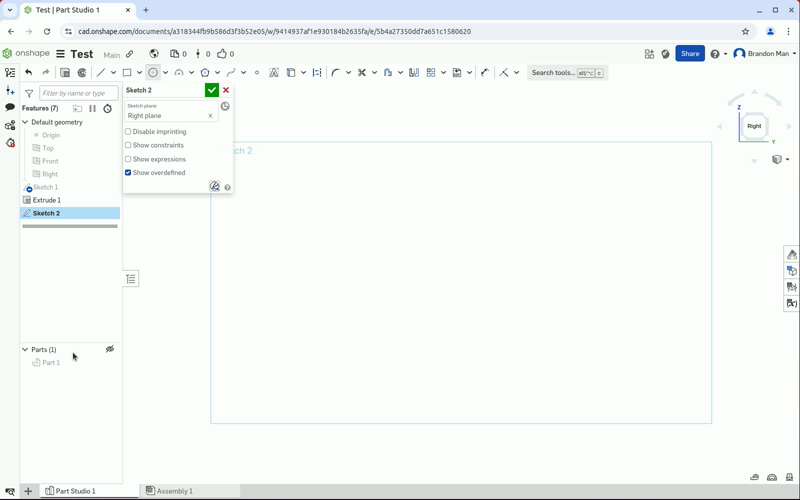
mouse_move(461, 282)
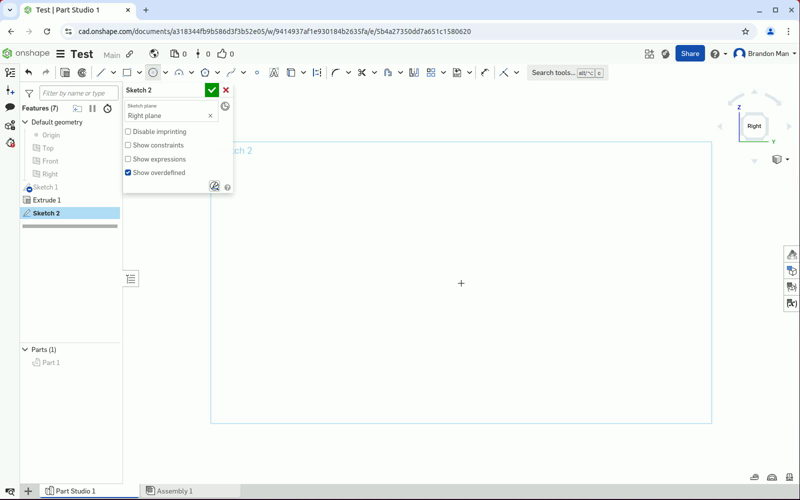
click(461, 282)
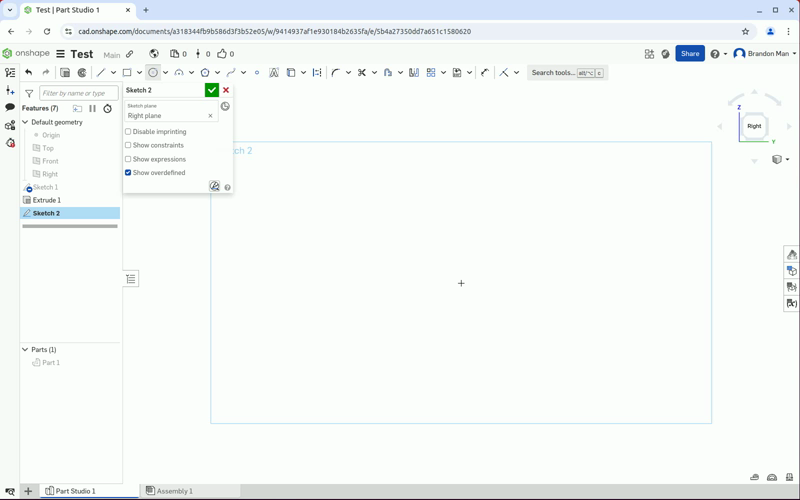
key_up(shift)
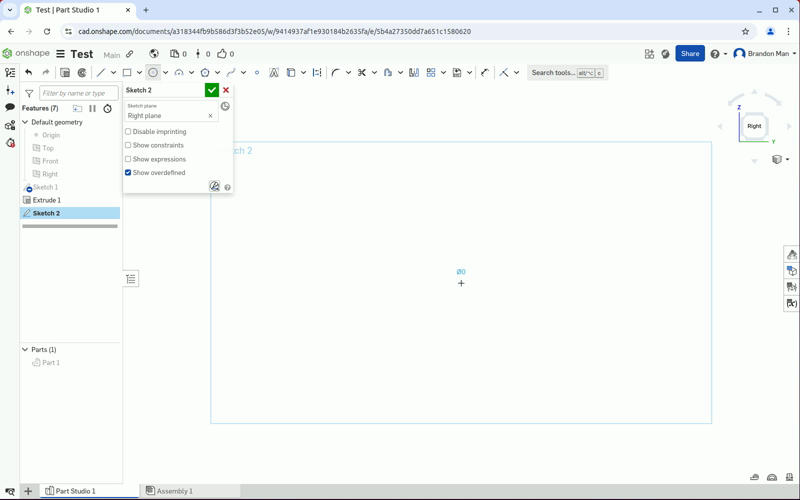
mouse_move(574, 282)
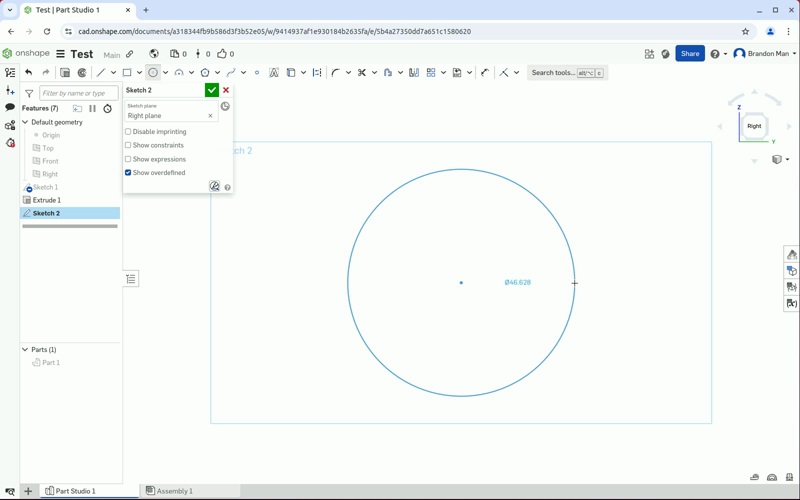
click(574, 282)
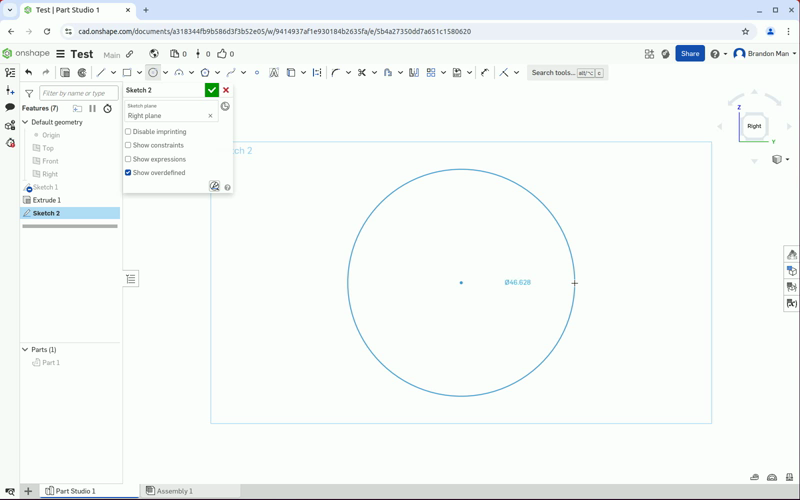
key(esc)
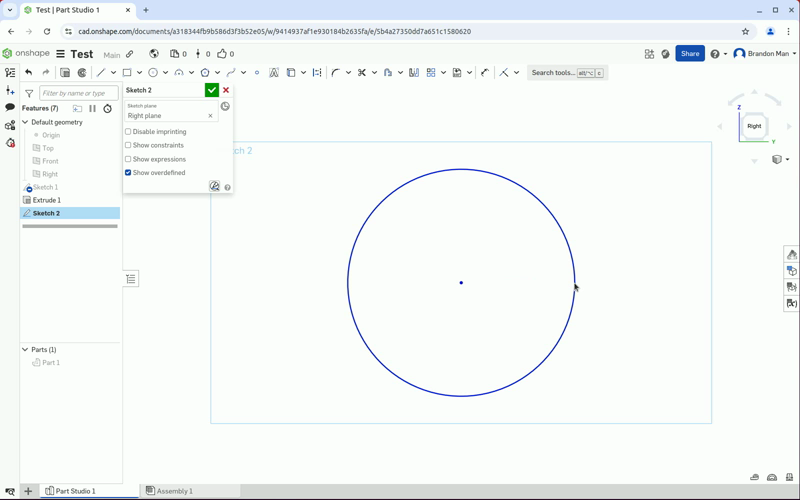
key(c)
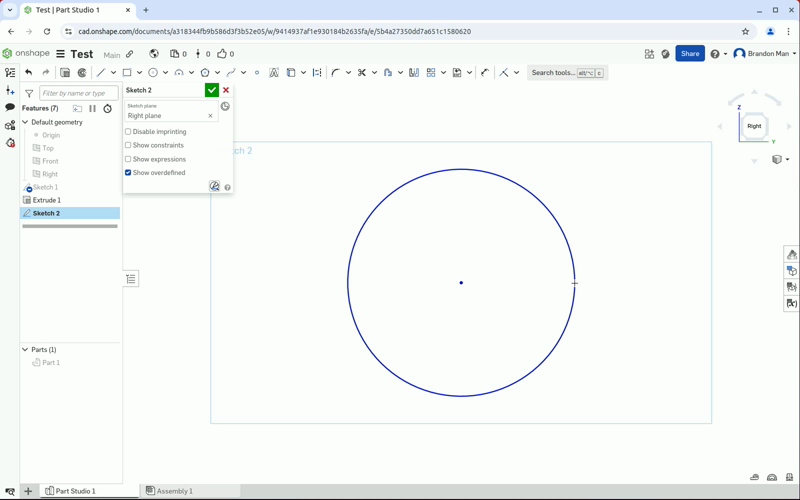
key_down(shift)
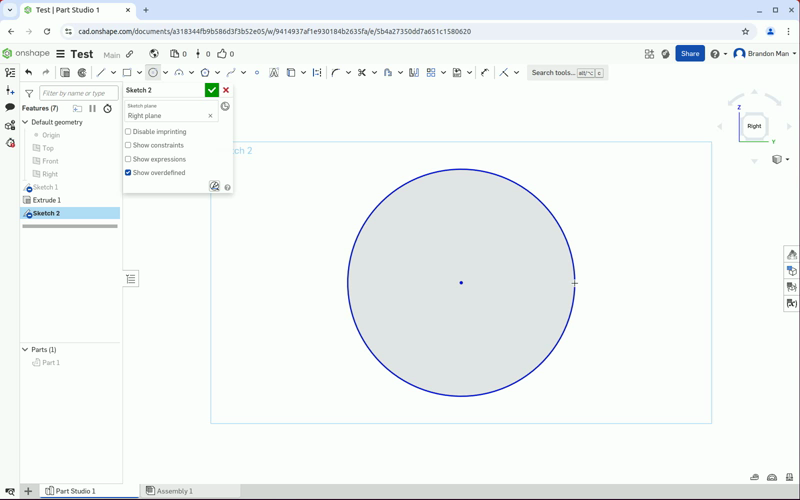
mouse_move(461, 282)
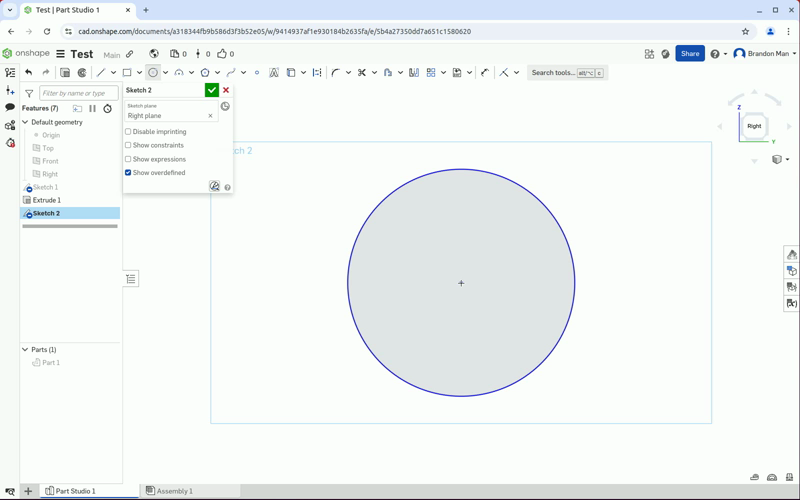
click(461, 282)
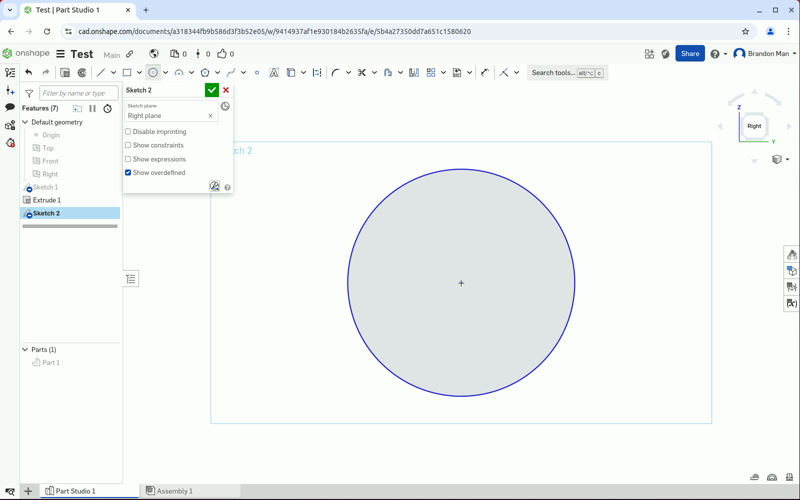
key_up(shift)
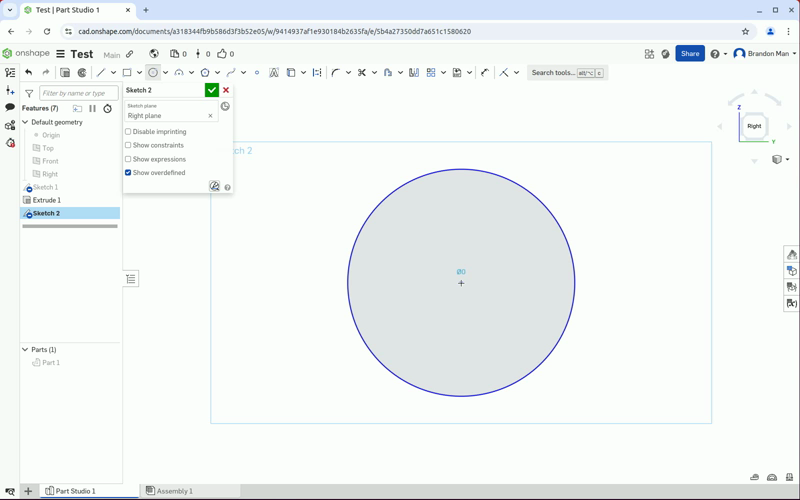
mouse_move(565, 282)
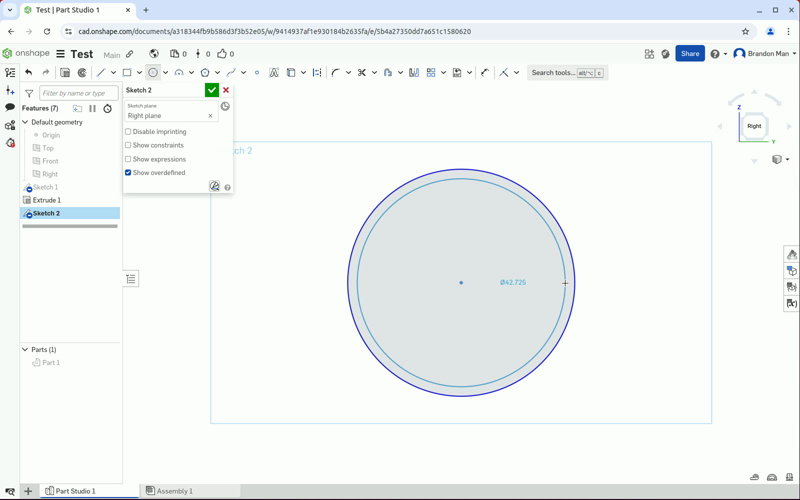
click(565, 282)
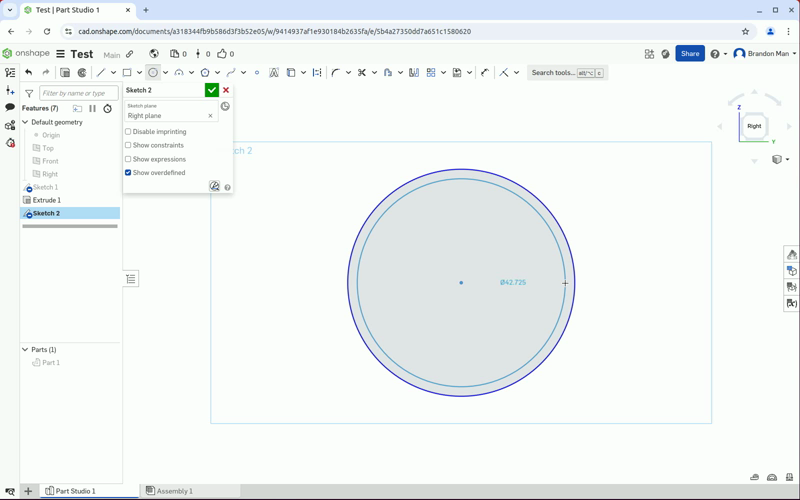
key(esc)
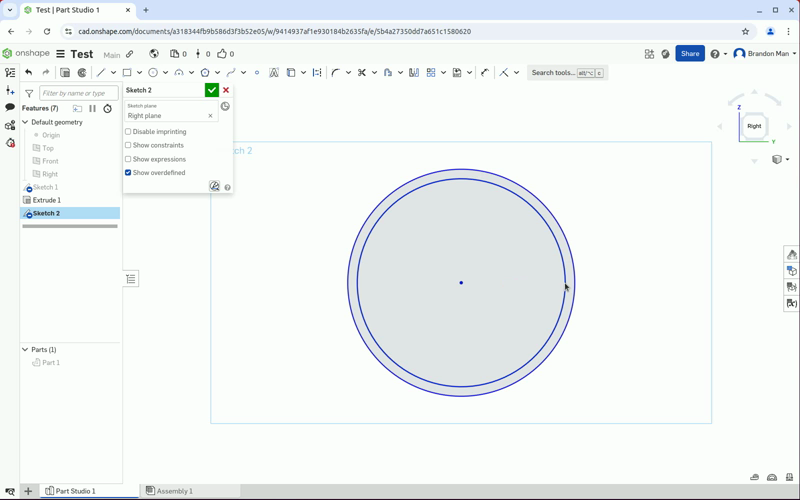
mouse_move(365, 232)
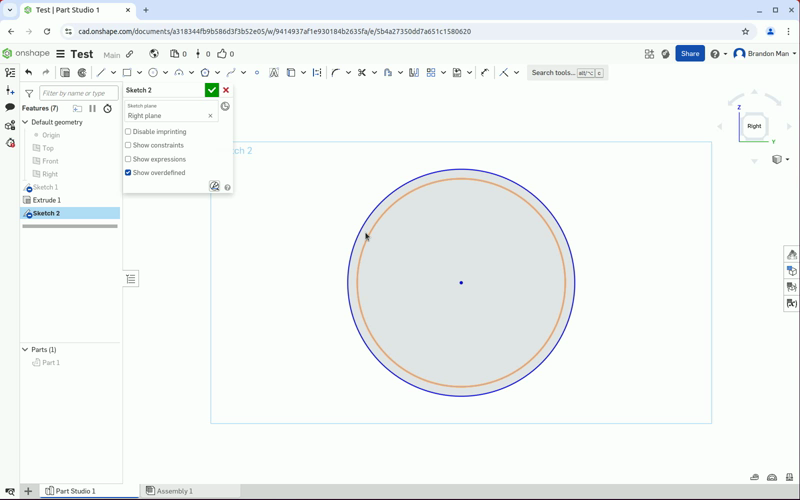
click(365, 232)
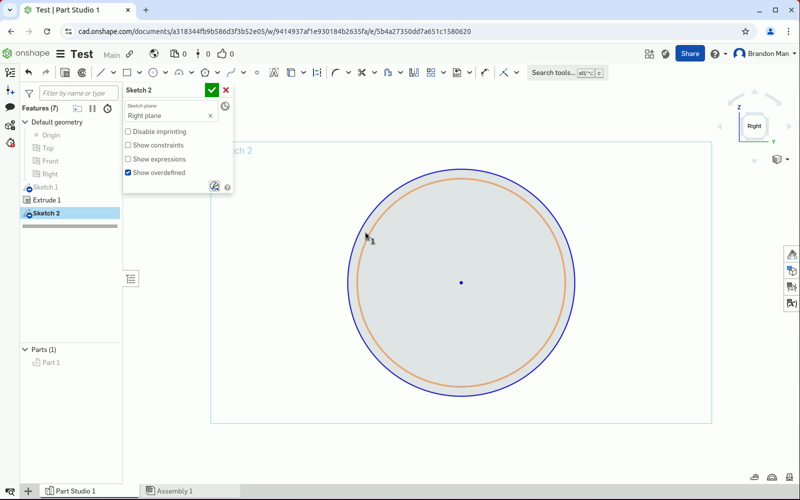
mouse_move(73, 352)
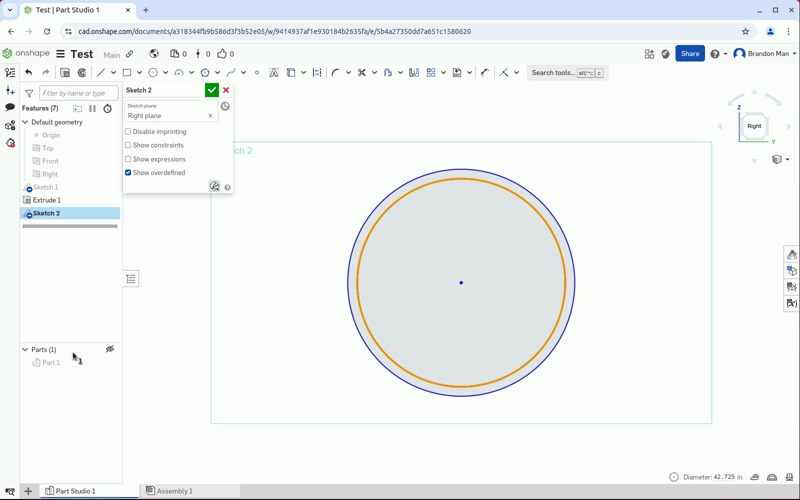
key(shift+y)
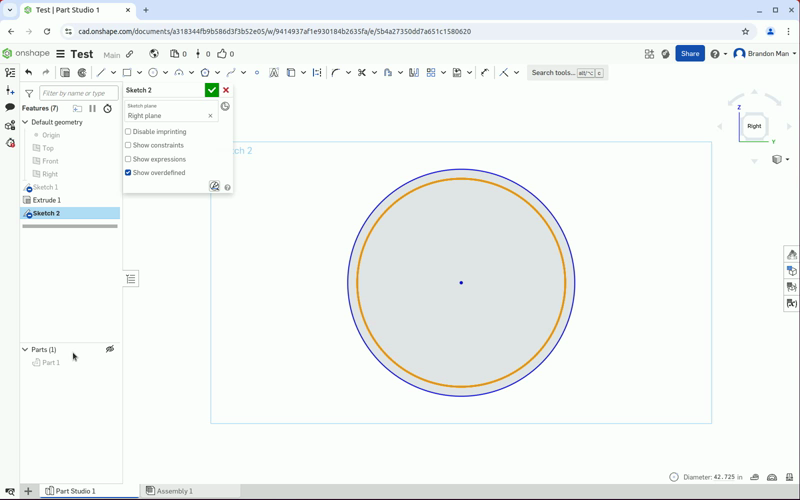
key(shift+e)
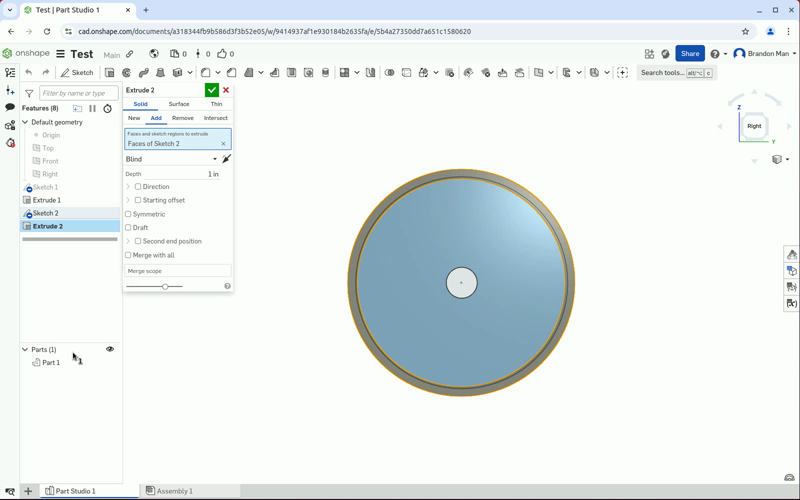
mouse_move(143, 106)
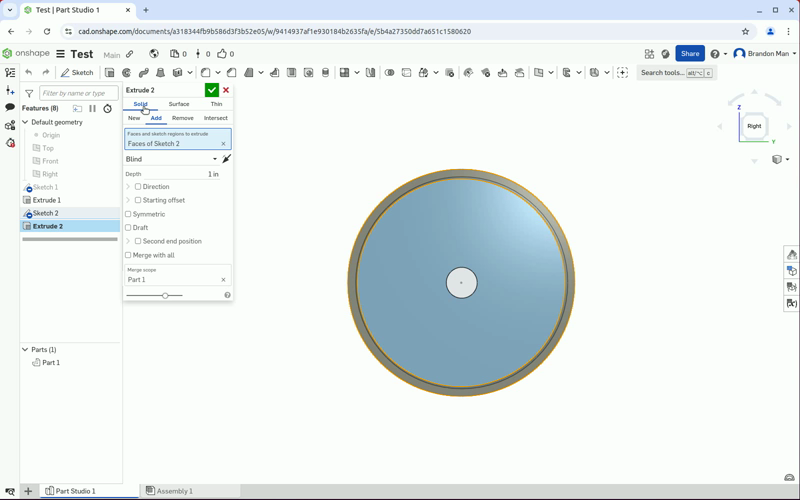
click(143, 106)
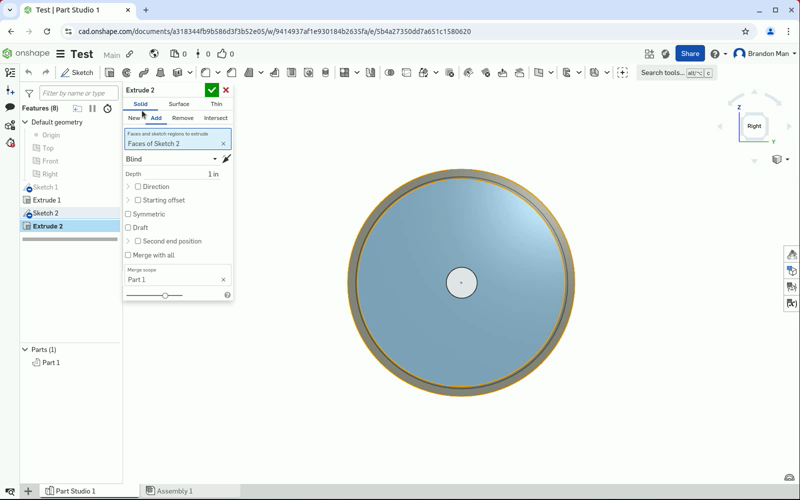
mouse_move(137, 120)
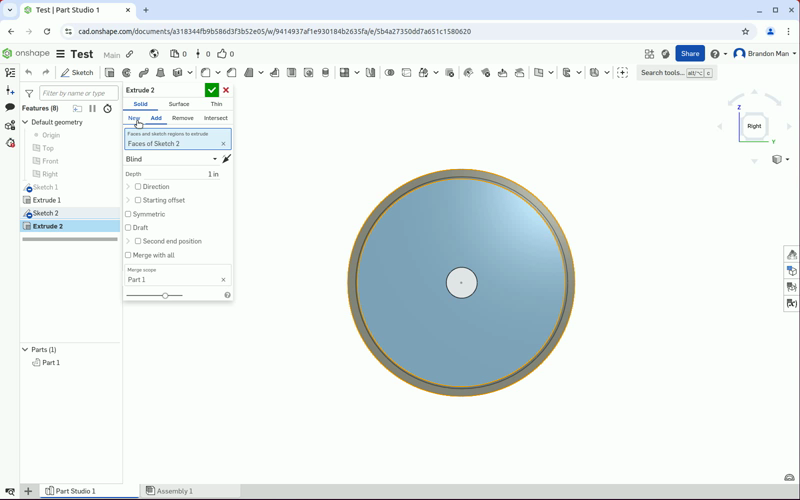
click(137, 120)
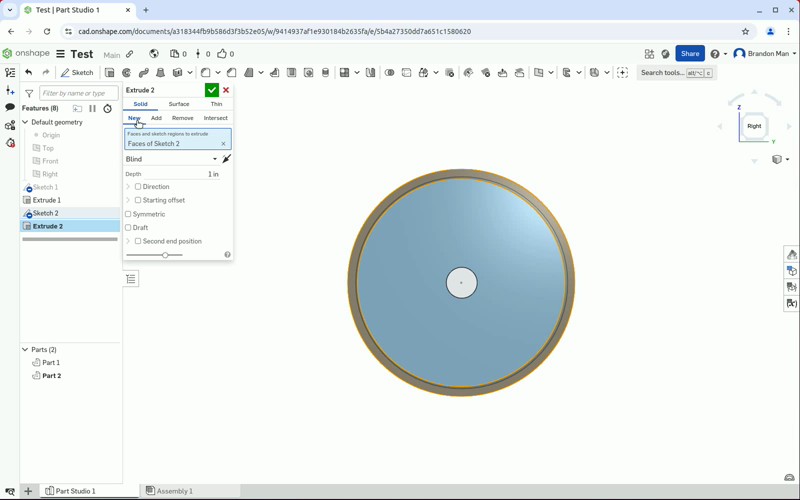
key(tab, 4)
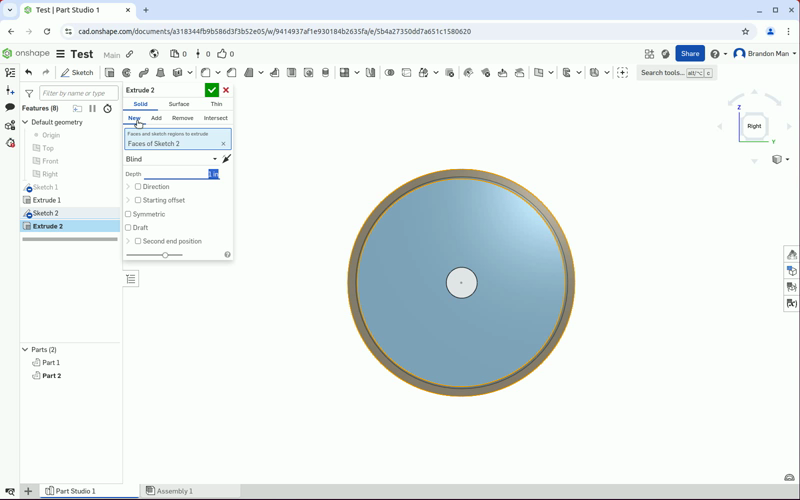
text(4.814)
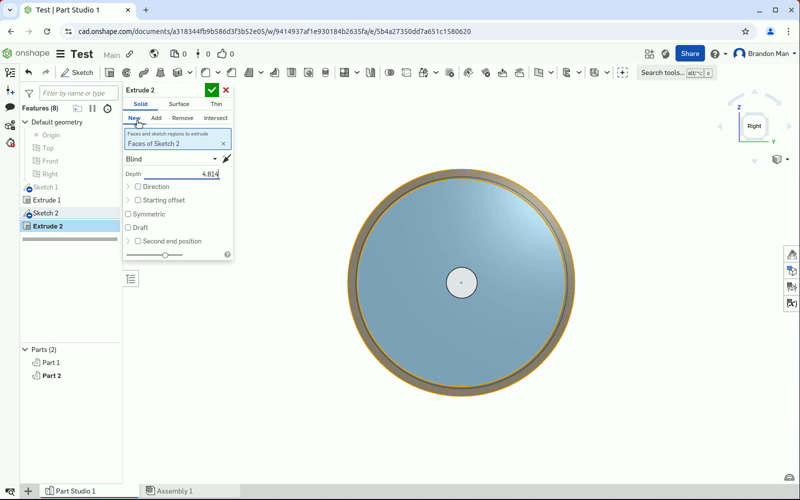
key(enter)
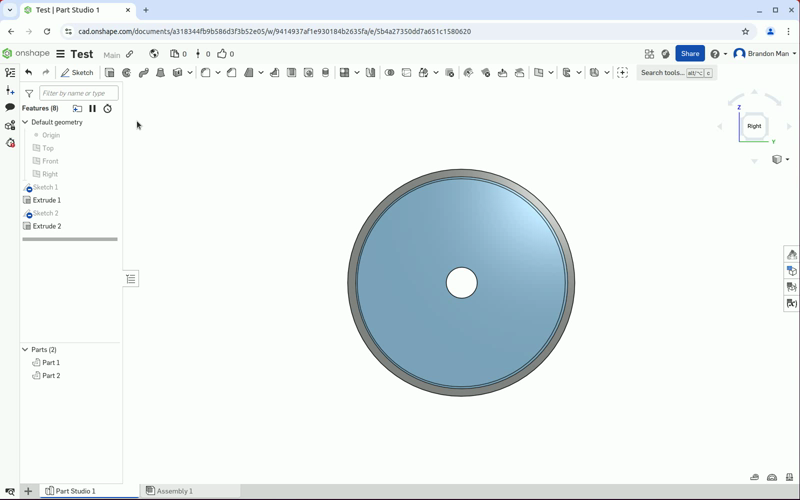
key(shift+h)
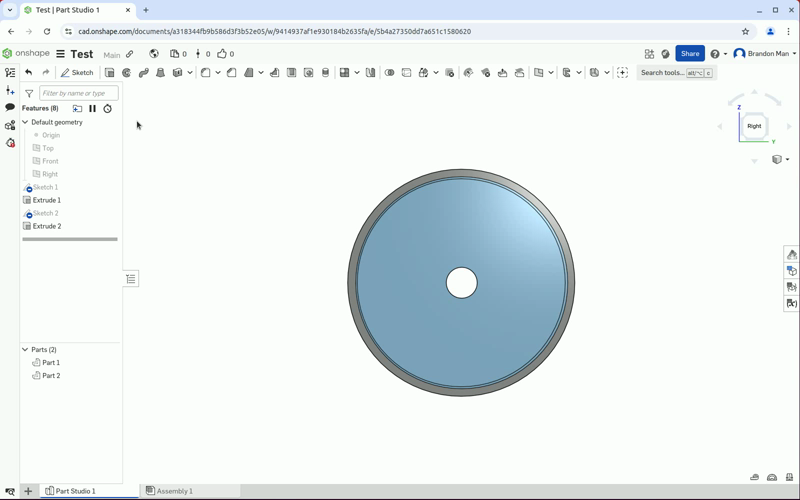
key(shift+h)
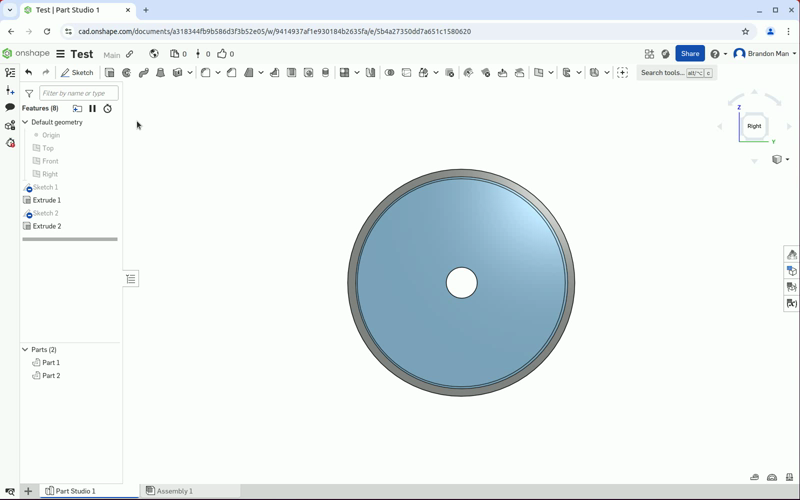
mouse_move(73, 189)
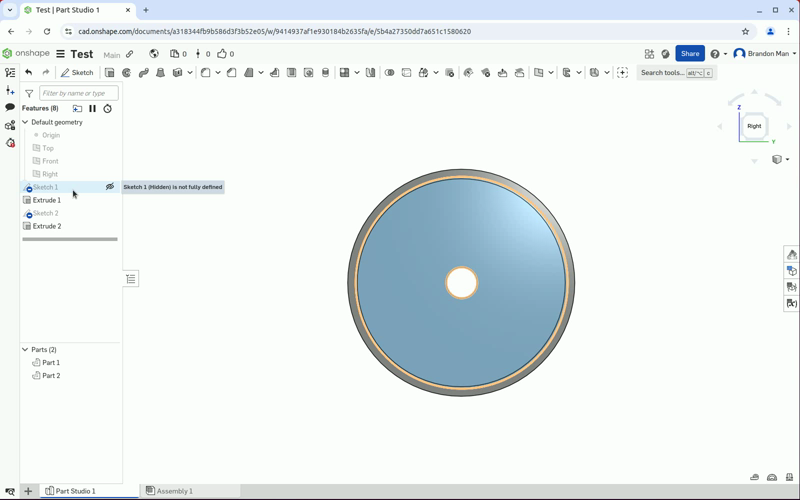
click(73, 189)
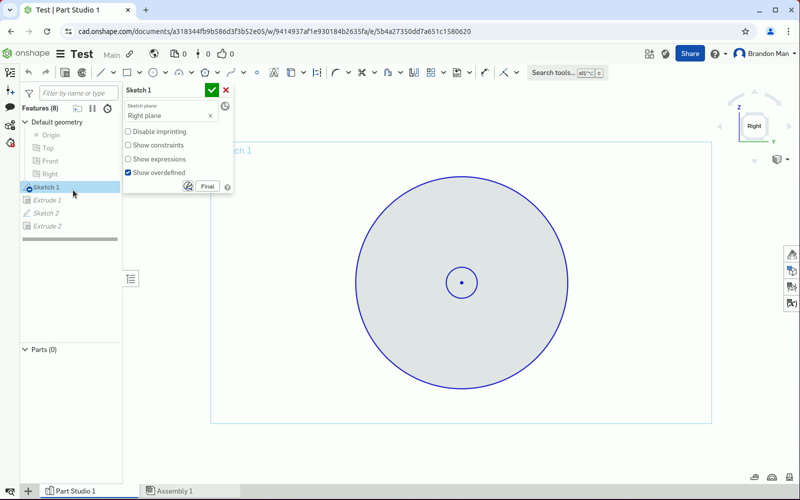
mouse_move(229, 92)
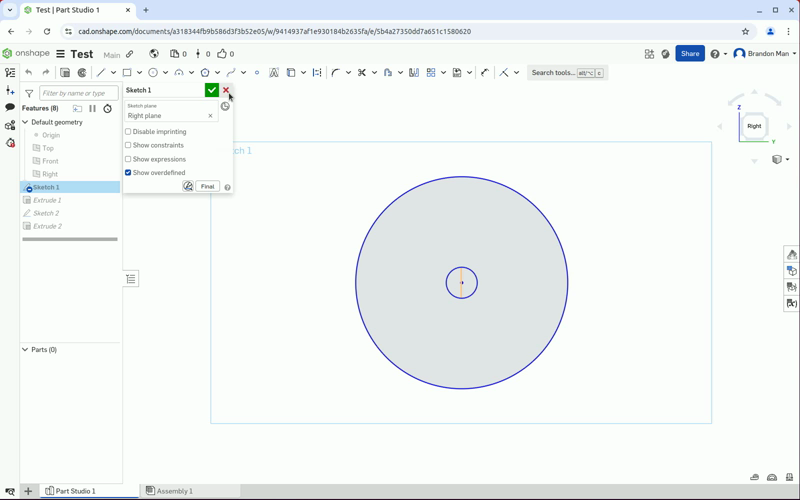
click(229, 92)
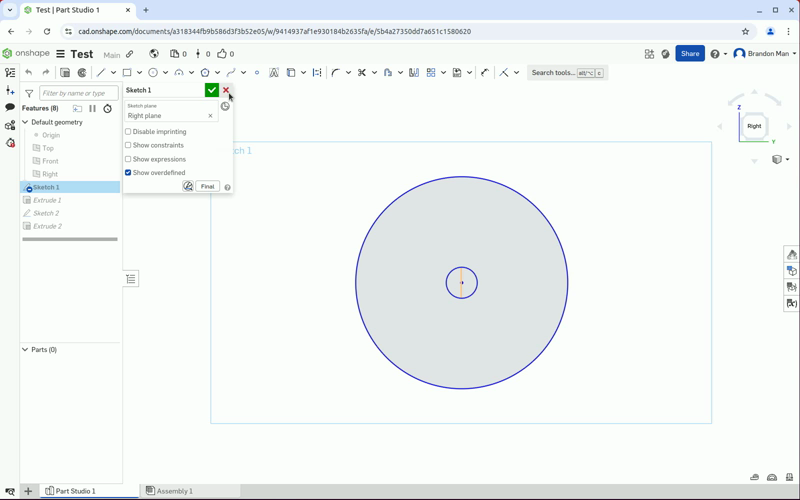
key(shift+s)
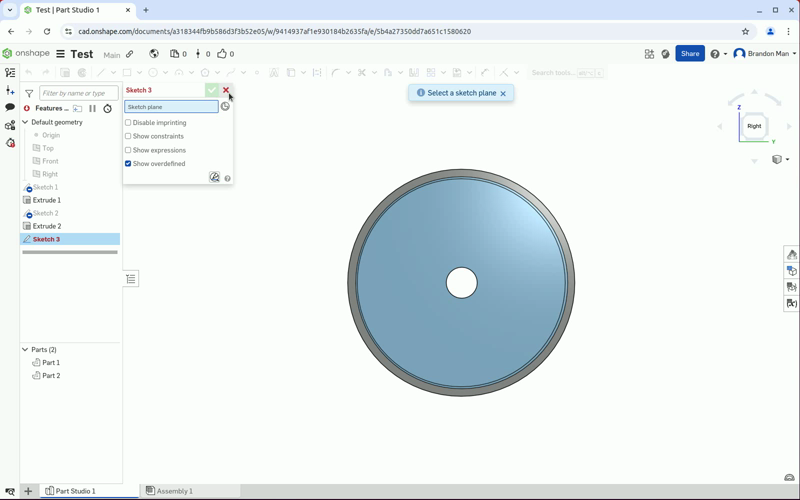
mouse_move(73, 176)
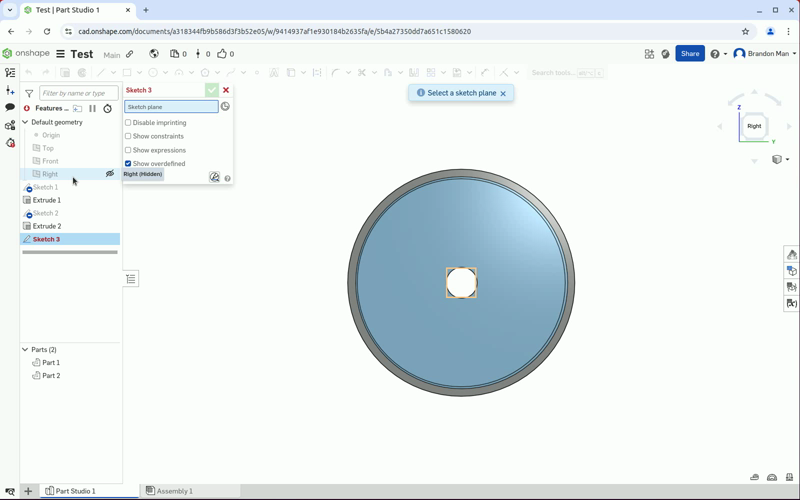
click(73, 176)
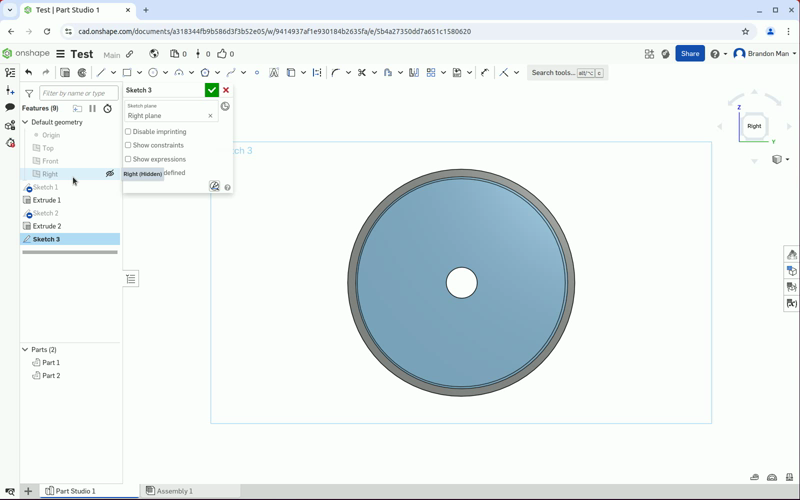
mouse_move(73, 352)
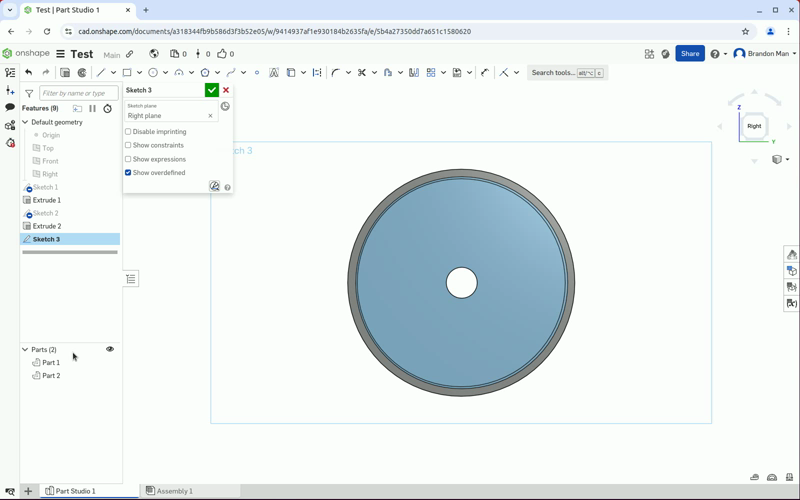
key(y)
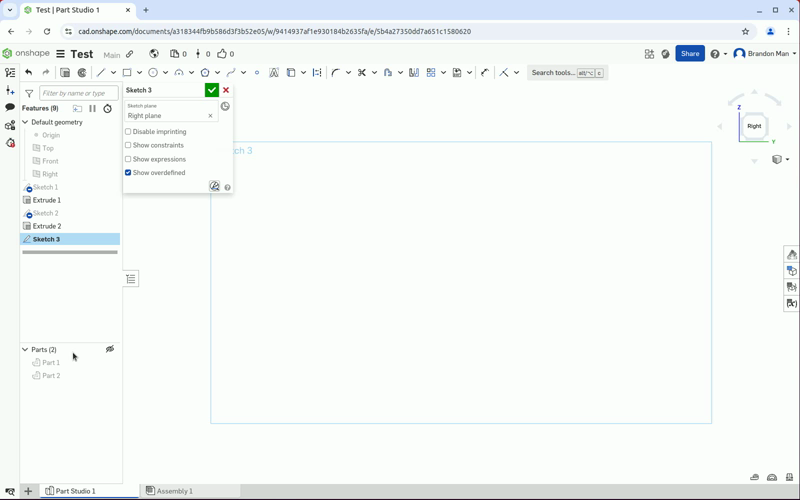
key(c)
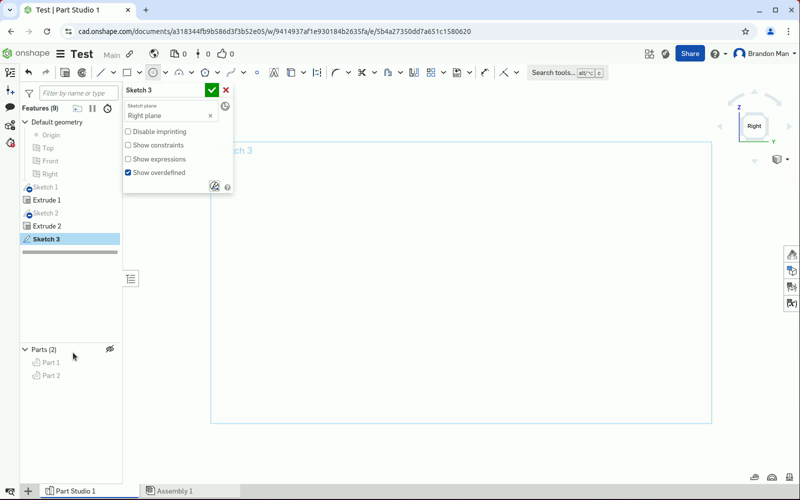
key_down(shift)
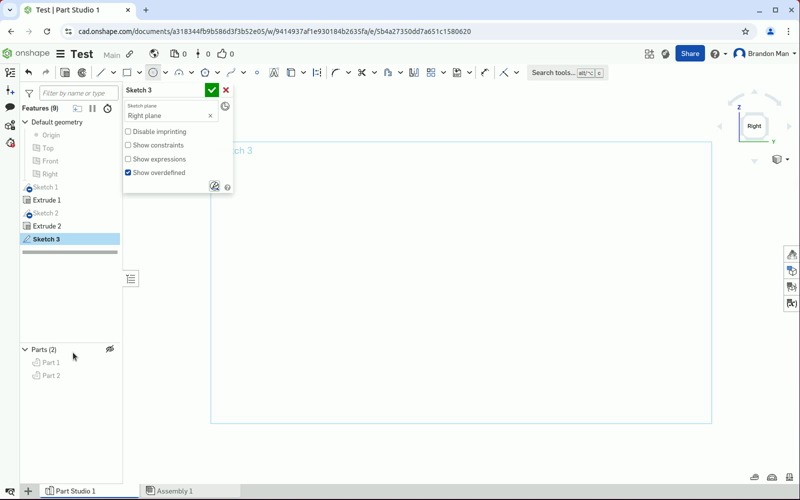
mouse_move(461, 282)
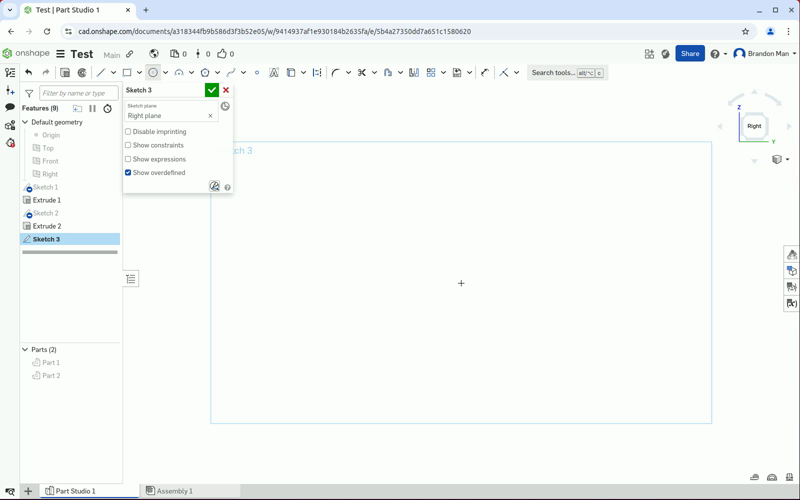
click(461, 282)
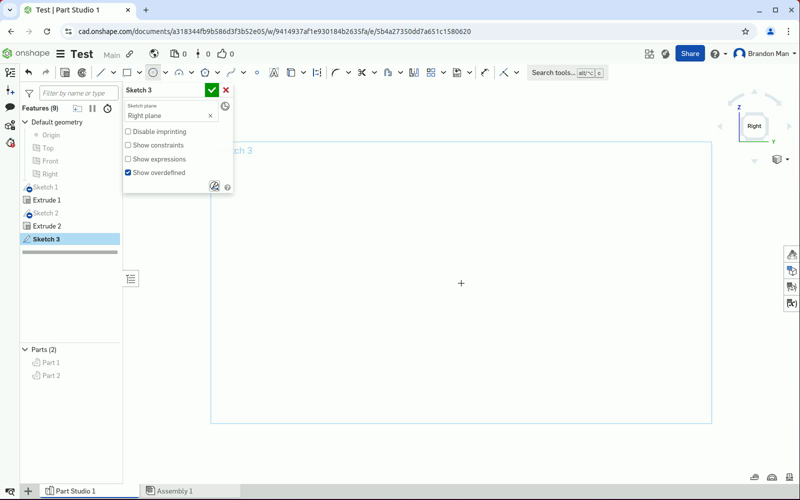
key_up(shift)
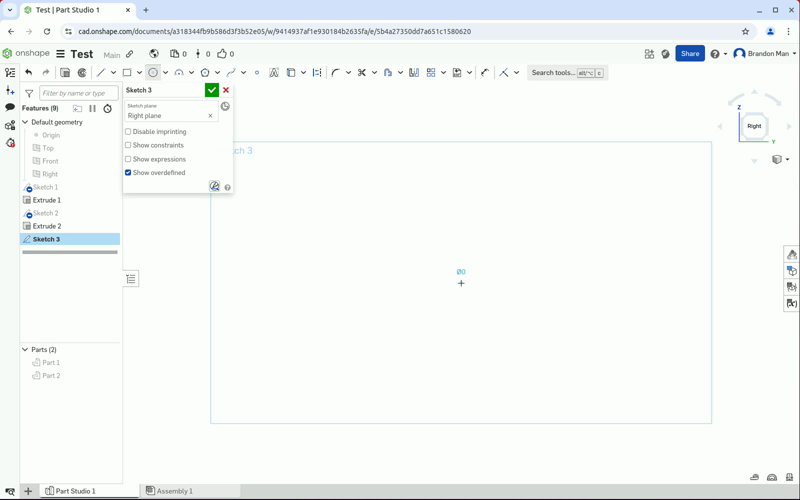
mouse_move(574, 282)
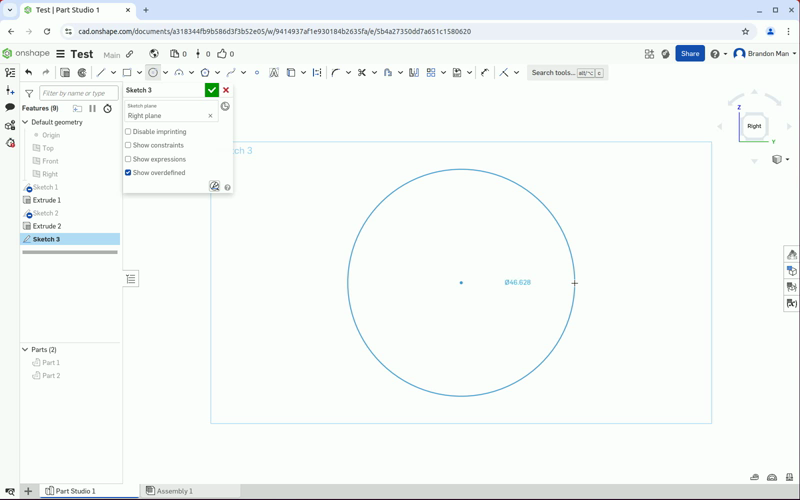
click(574, 282)
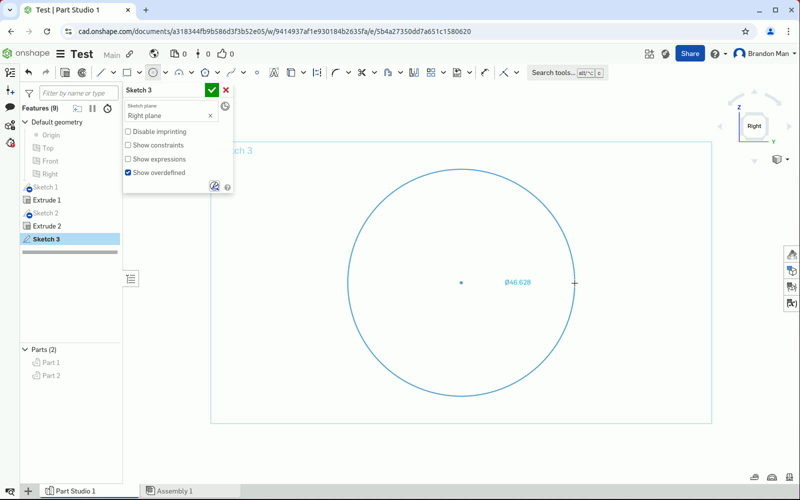
key(esc)
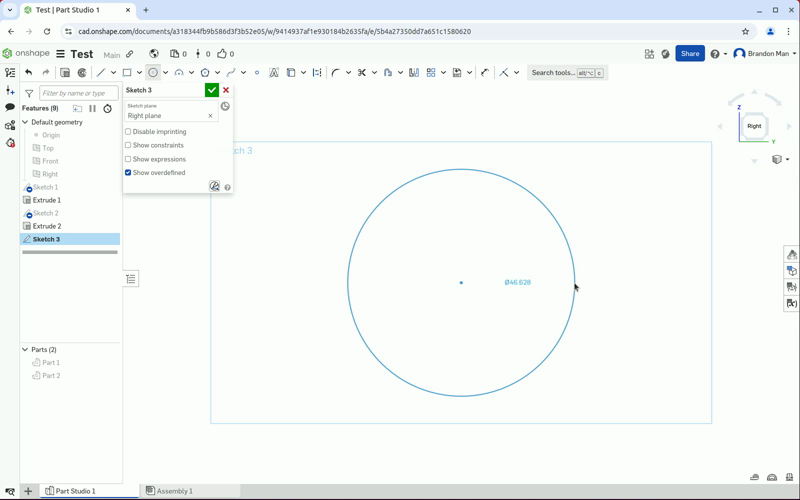
key(c)
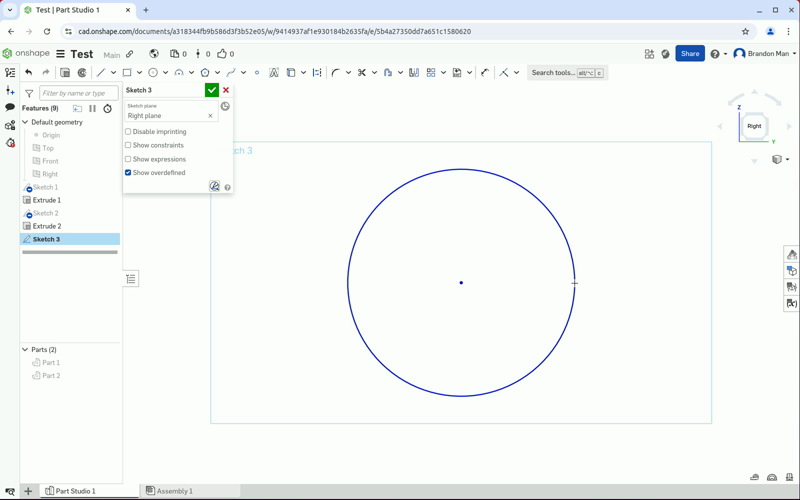
key_down(shift)
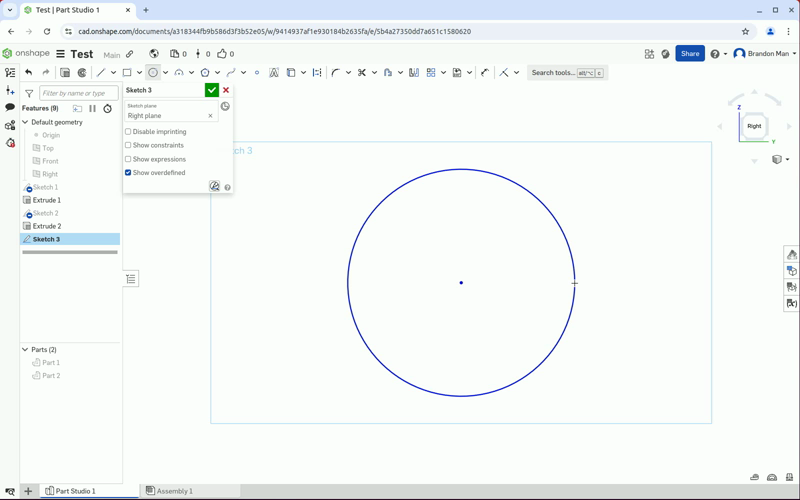
mouse_move(461, 282)
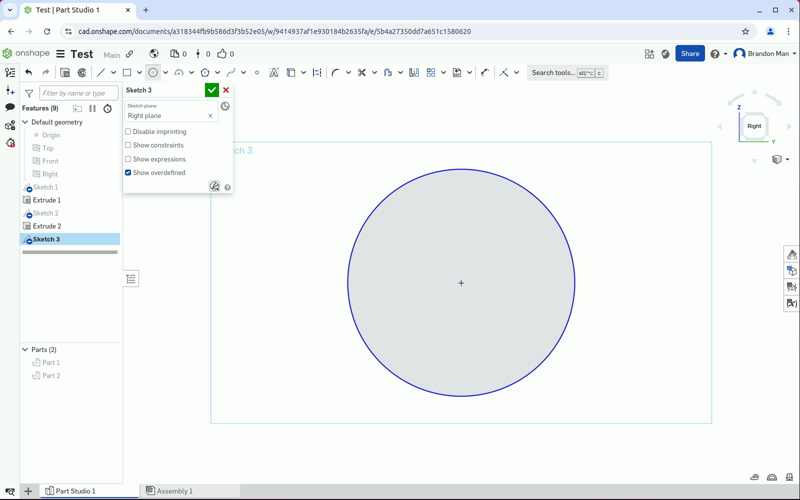
click(461, 282)
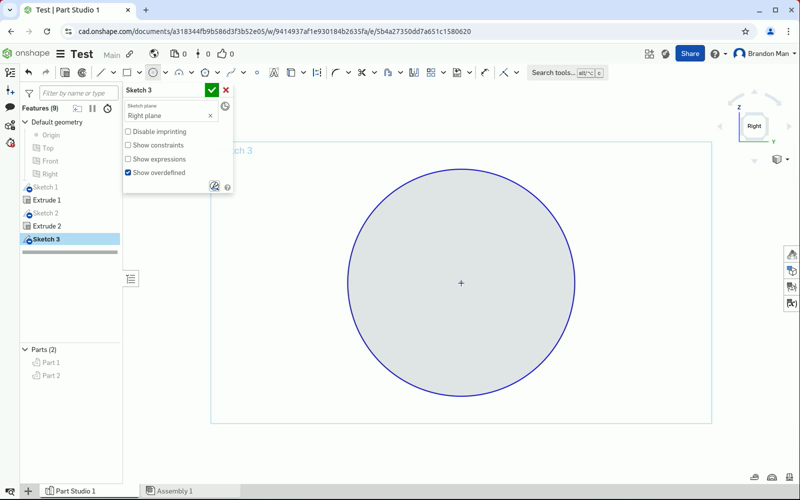
key_up(shift)
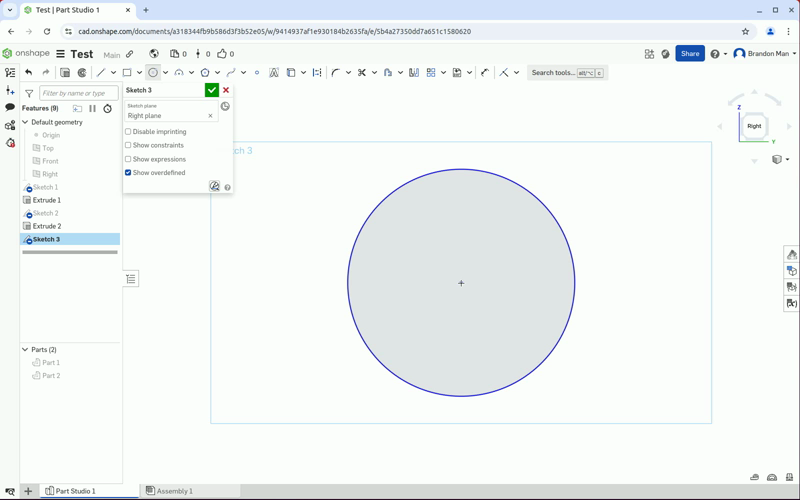
mouse_move(565, 282)
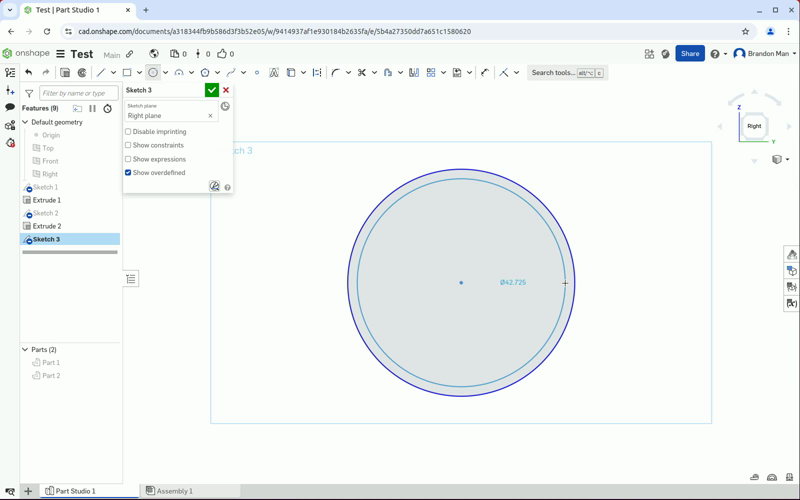
click(565, 282)
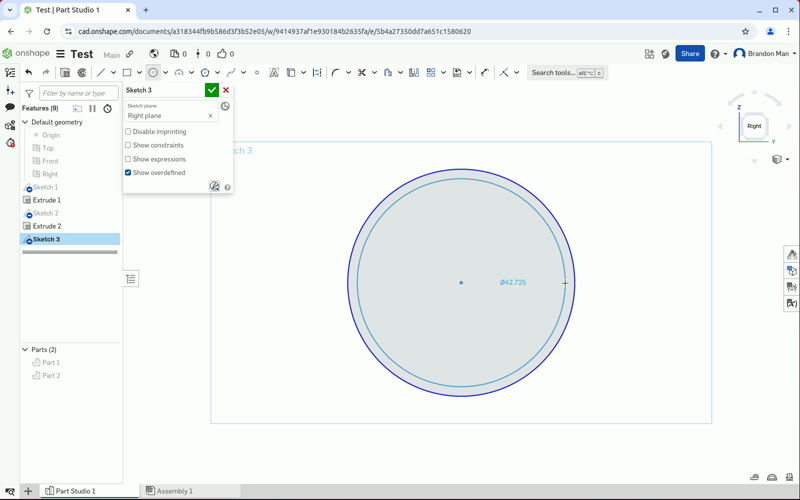
key(esc)
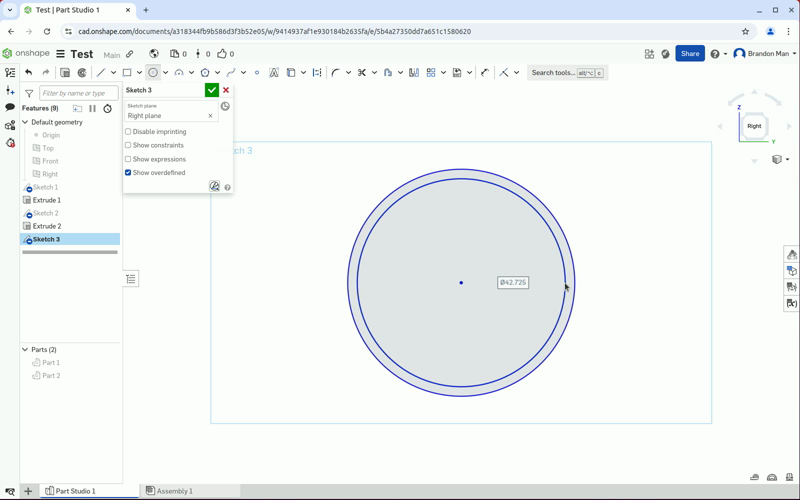
mouse_move(563, 319)
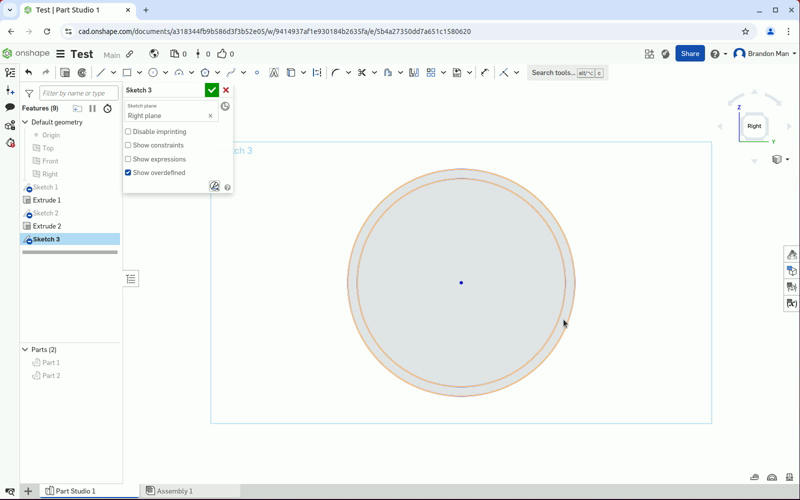
click(563, 319)
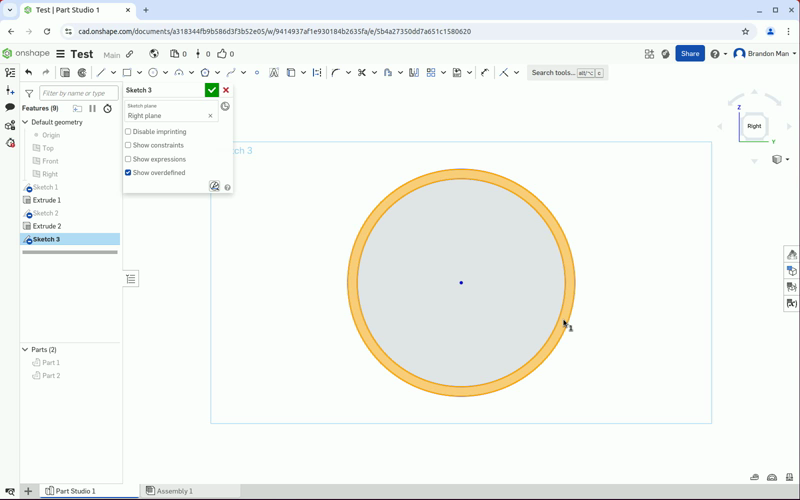
mouse_move(73, 352)
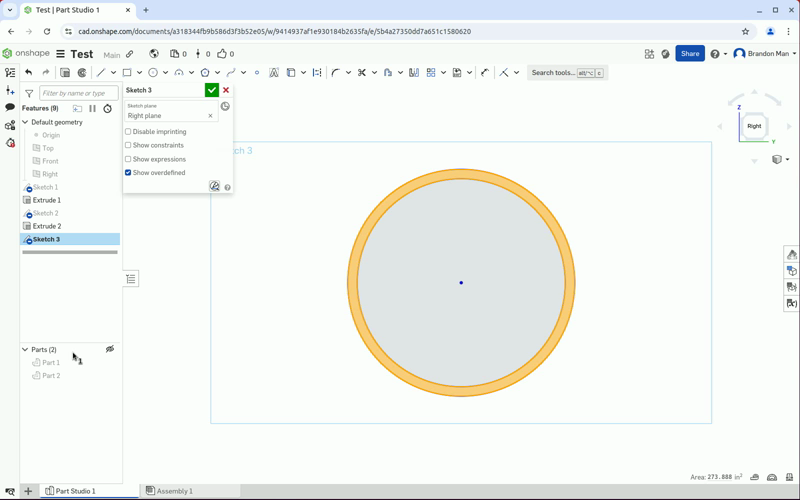
key(shift+y)
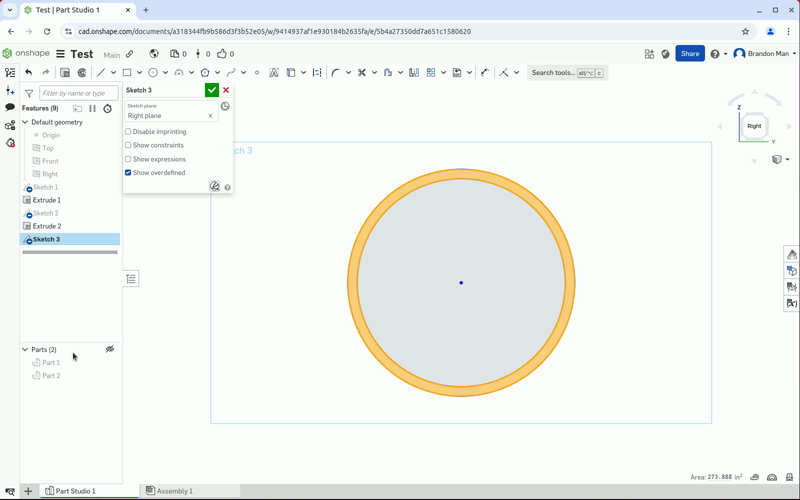
key(shift+e)
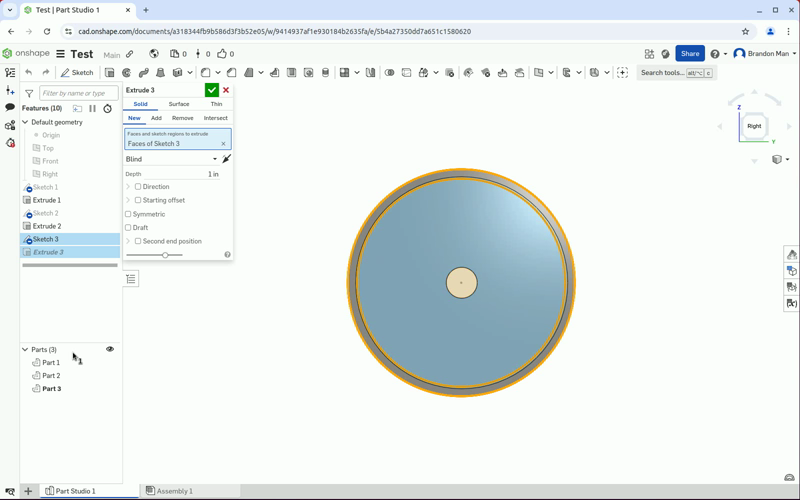
mouse_move(143, 106)
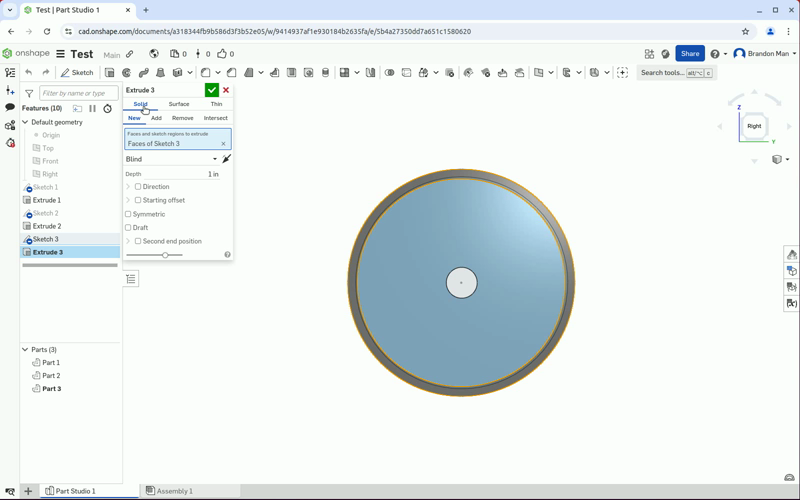
click(143, 106)
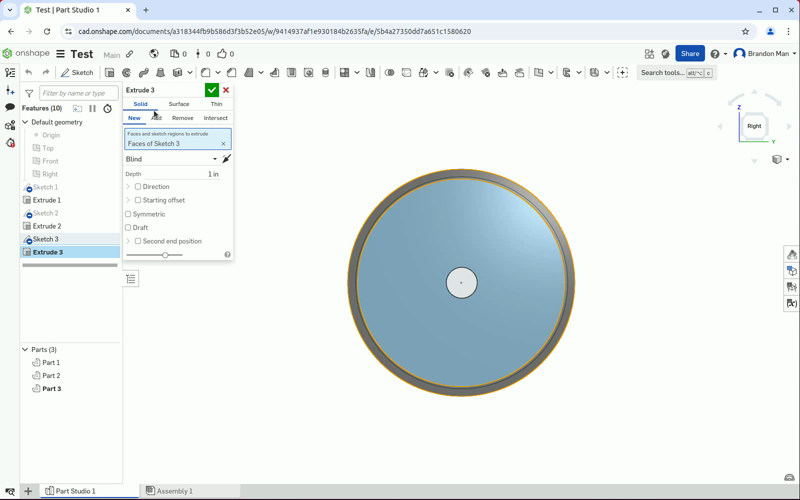
mouse_move(186, 120)
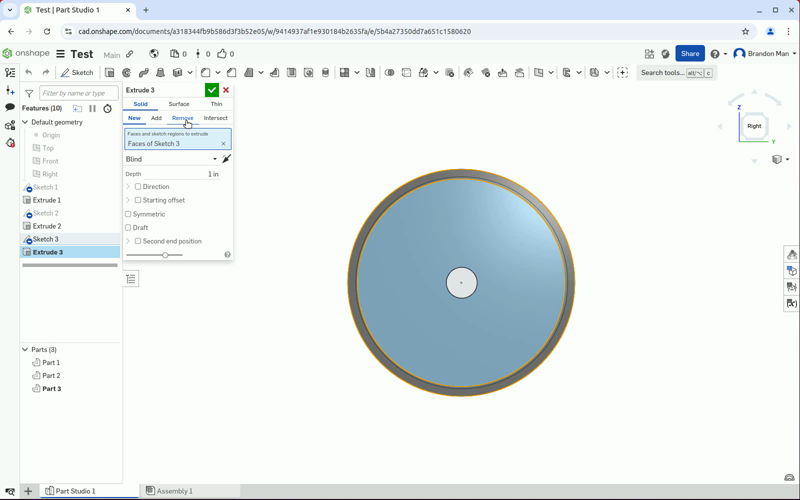
click(186, 120)
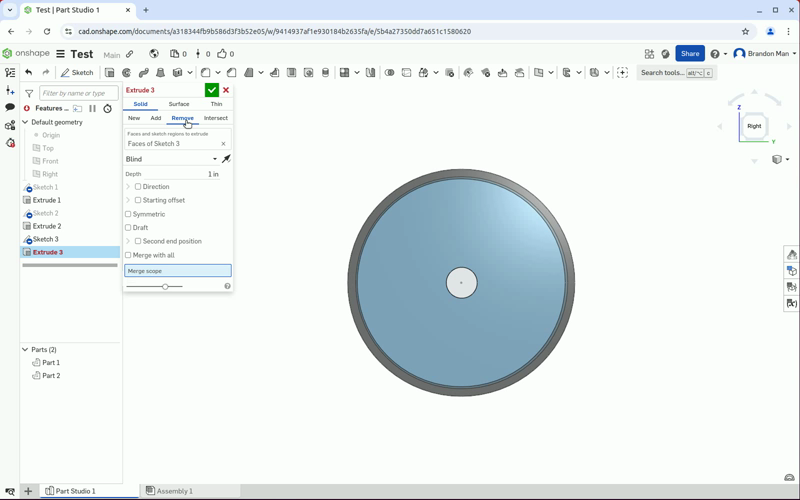
key(tab, 4)
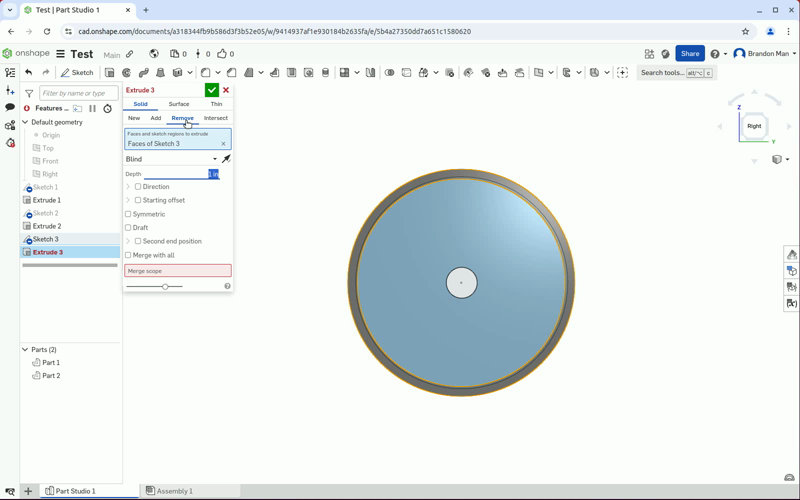
text(-3.129)
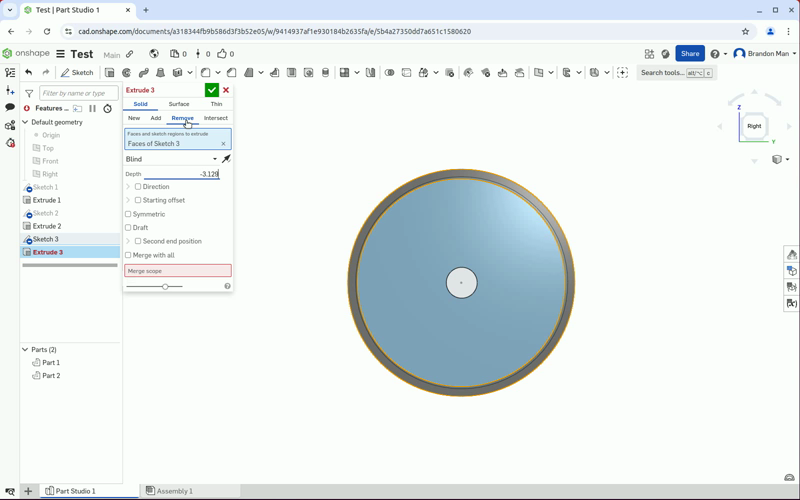
key(tab, 6)
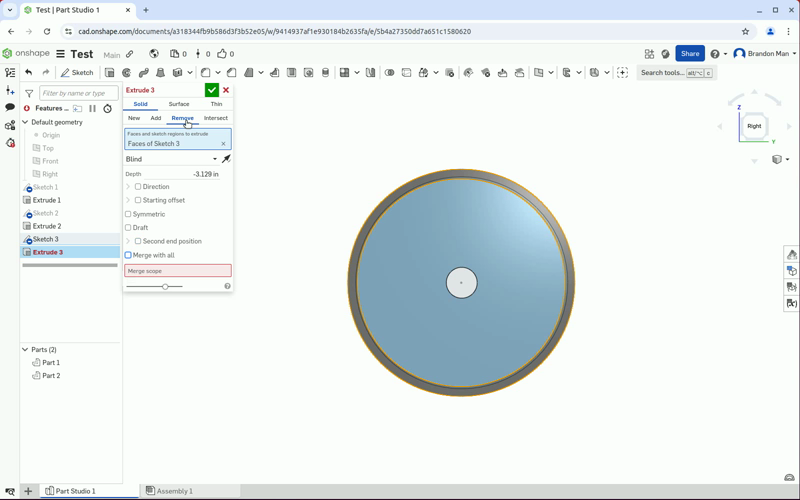
key(space)
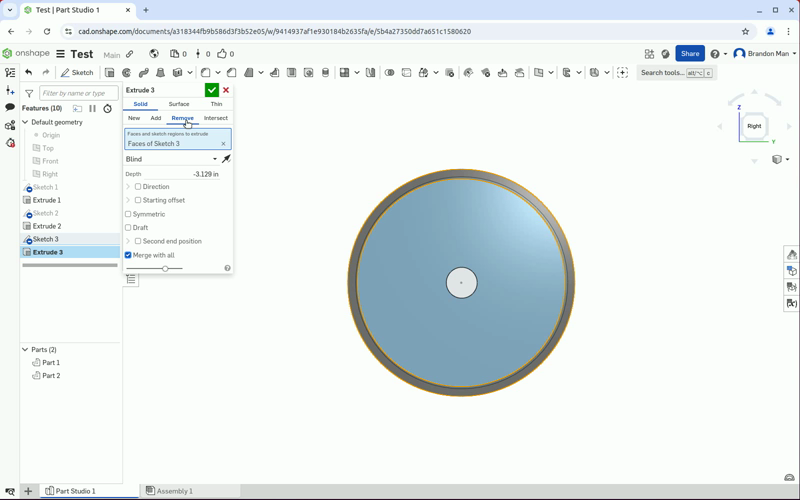
key(enter)
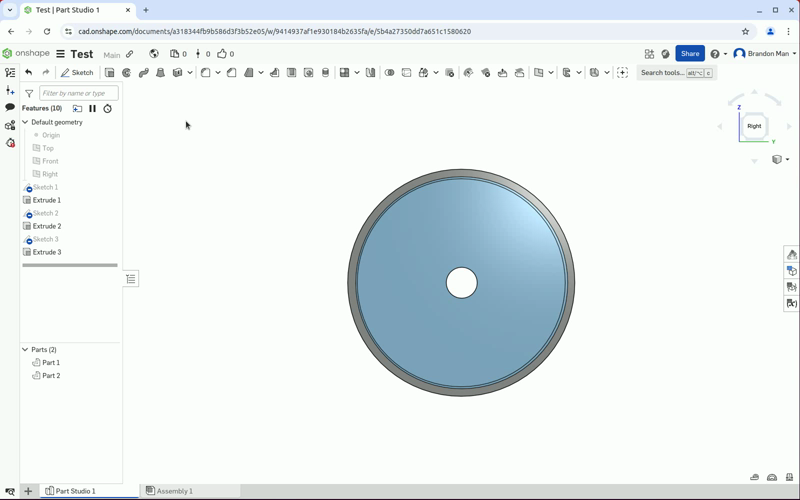
key(shift+h)
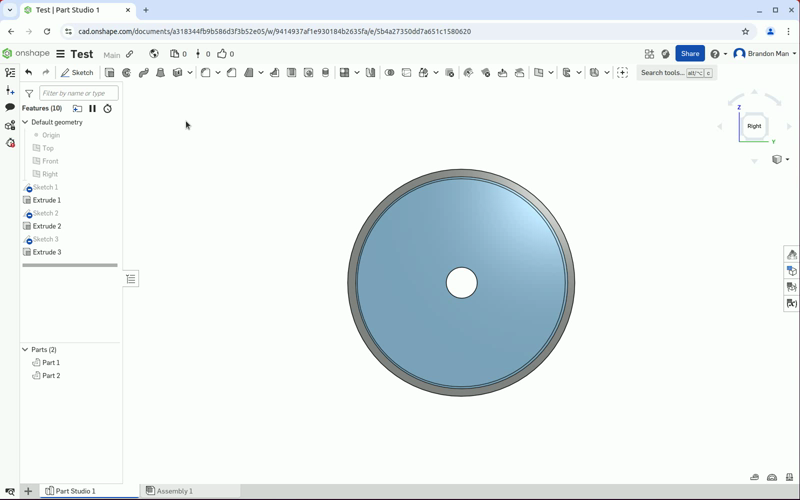
key(shift+h)
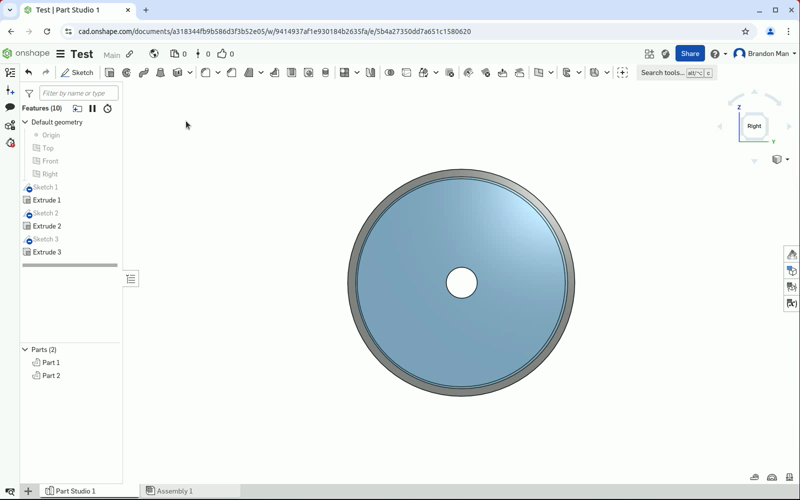
key(shift+7)
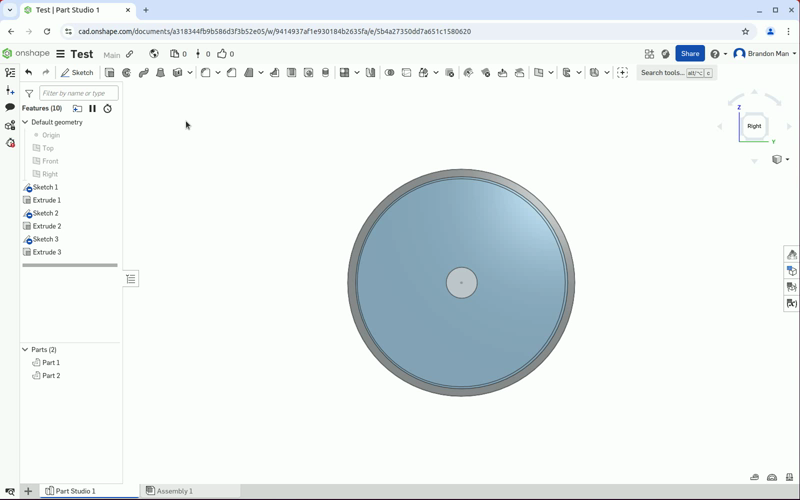
key(right, 2)
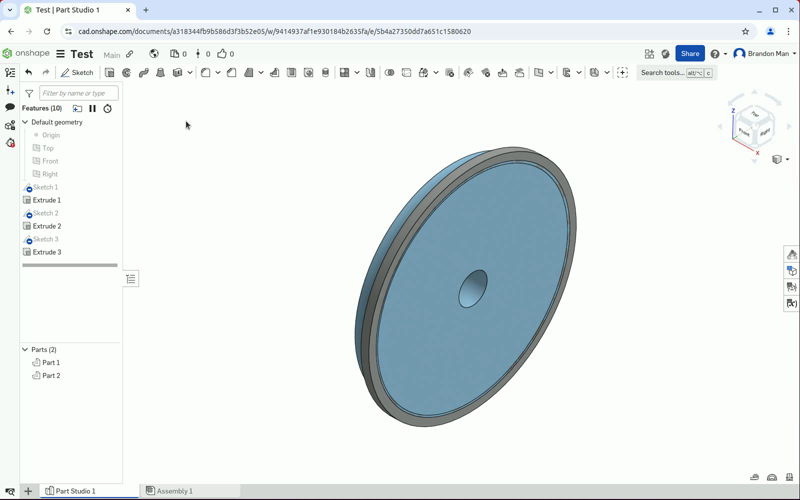
key(down, 2)
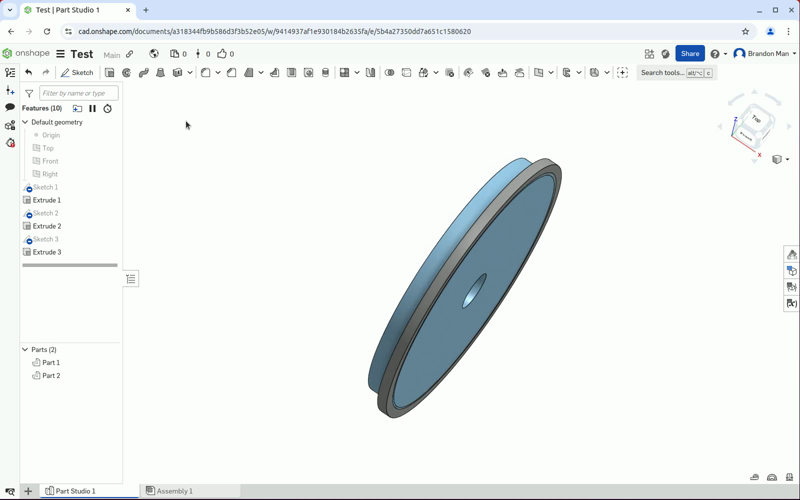
key(up, 2)
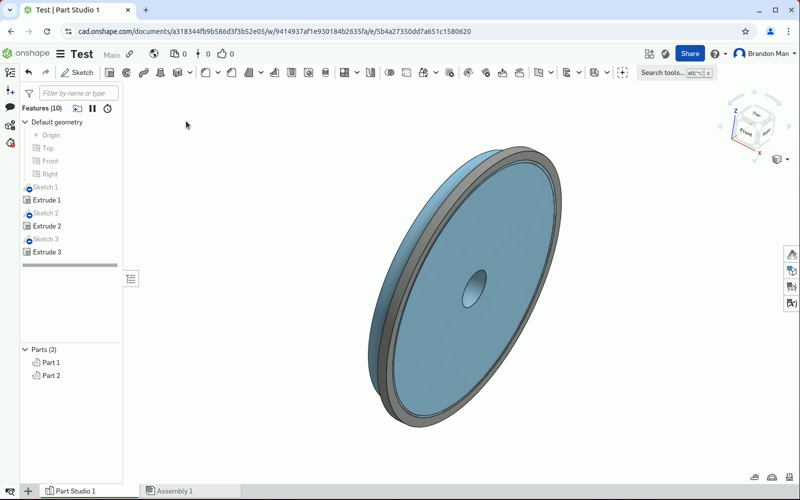
key(left, 2)
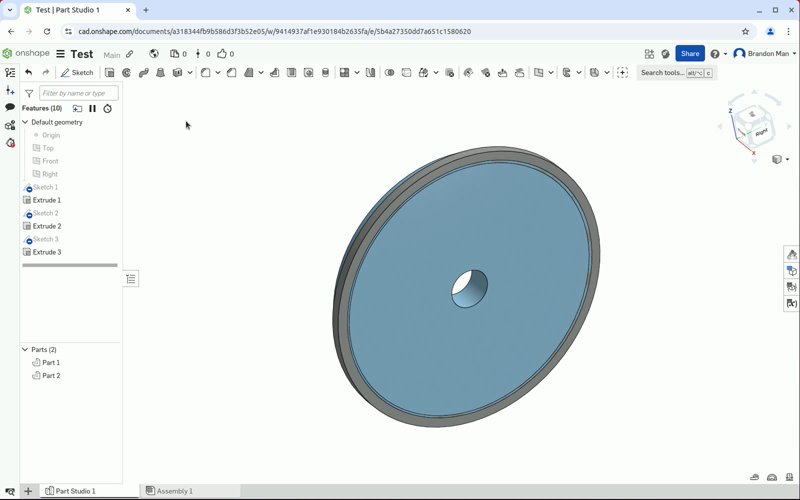
mouse_move(73, 189)
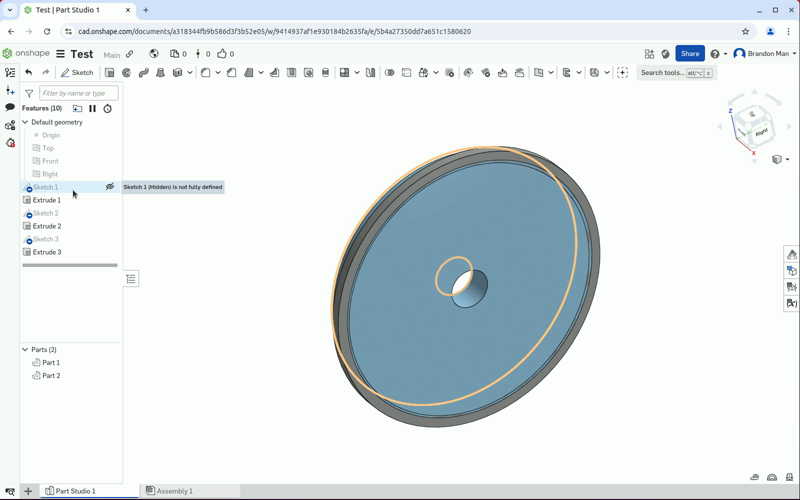
click(73, 189)